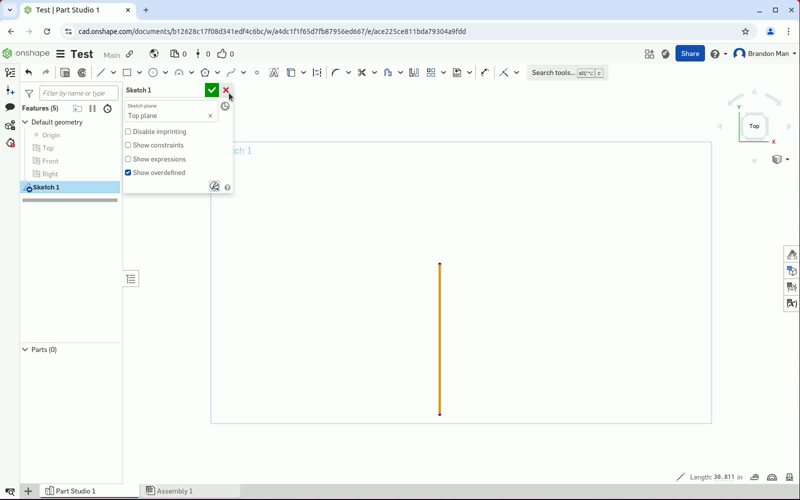
key(shift+h)
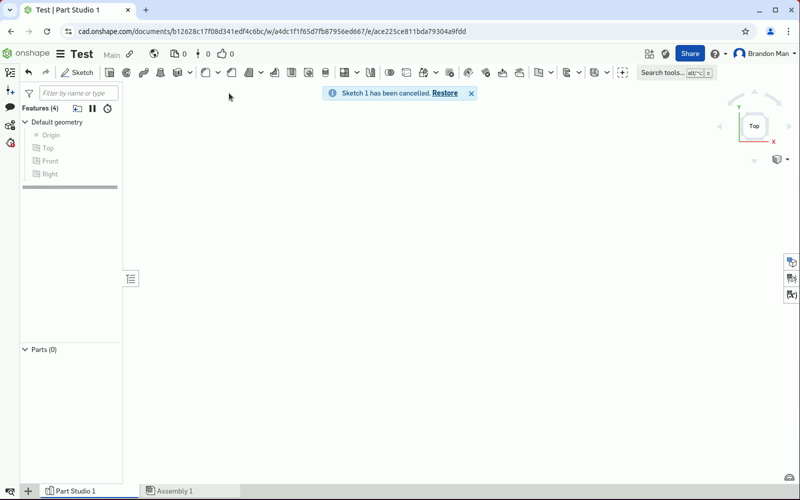
mouse_move(73, 352)
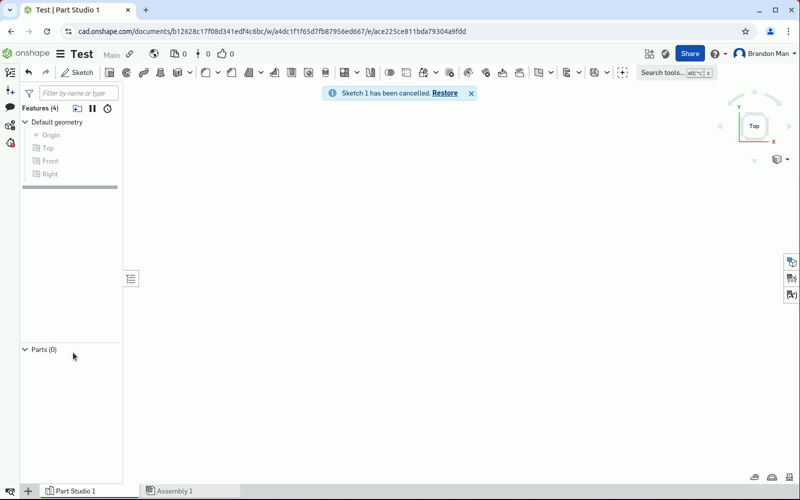
key(y)
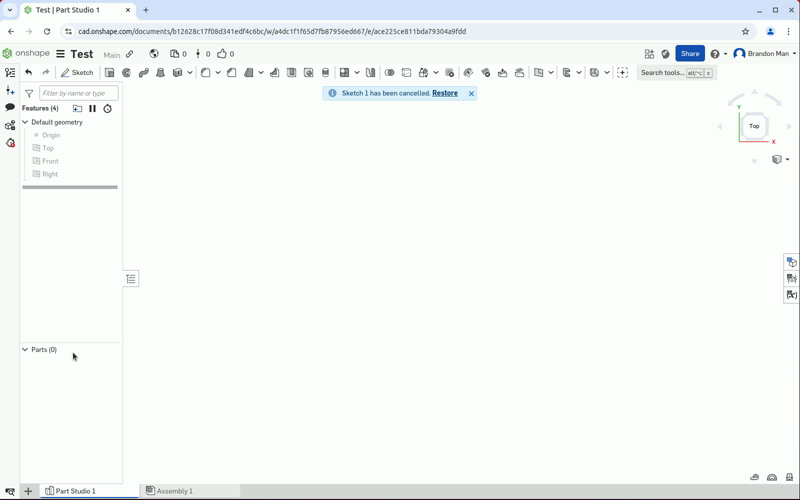
key(shift+p)
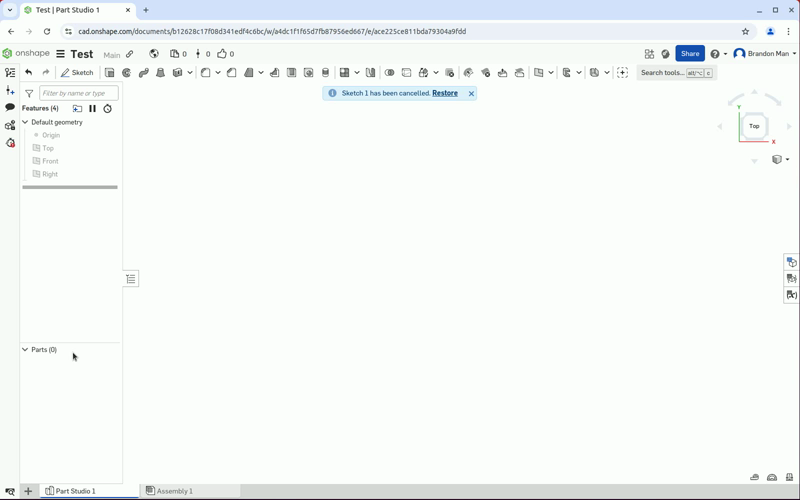
key(space)
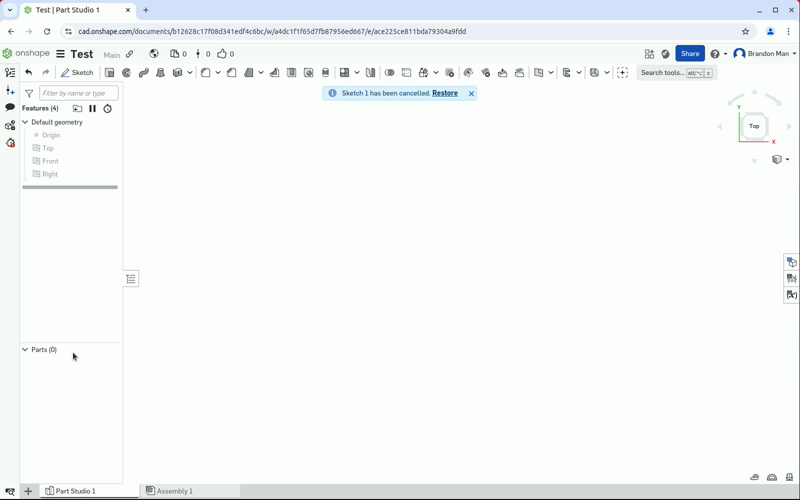
key_down(shift)
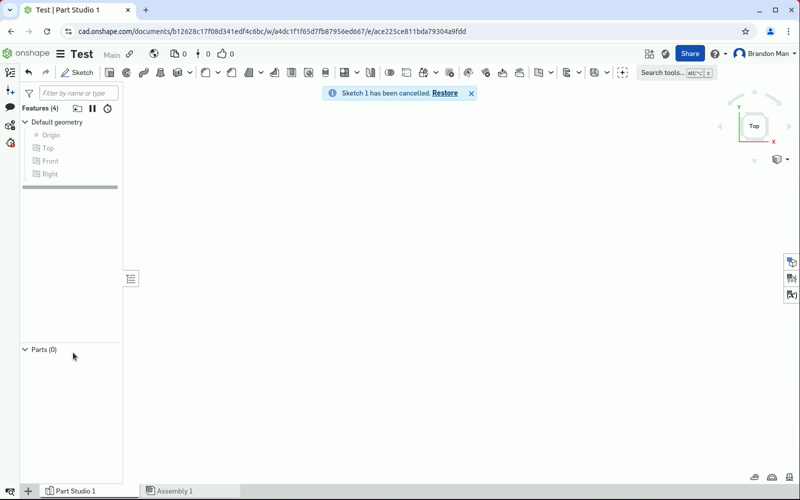
key(up)
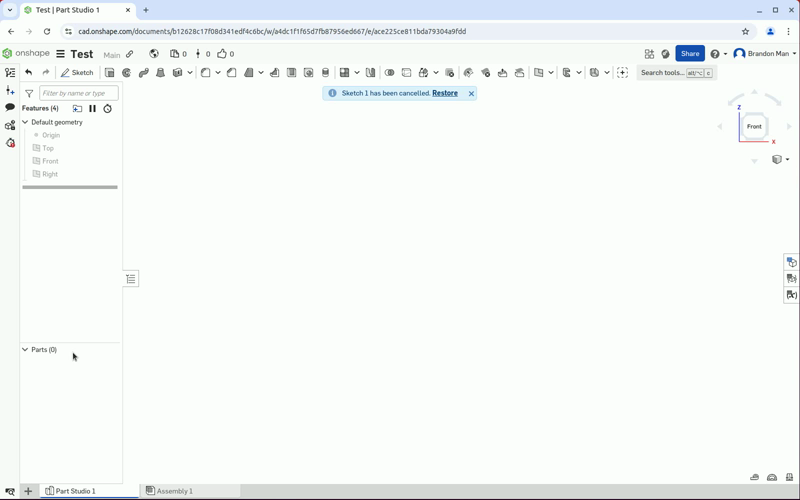
key_up(shift)
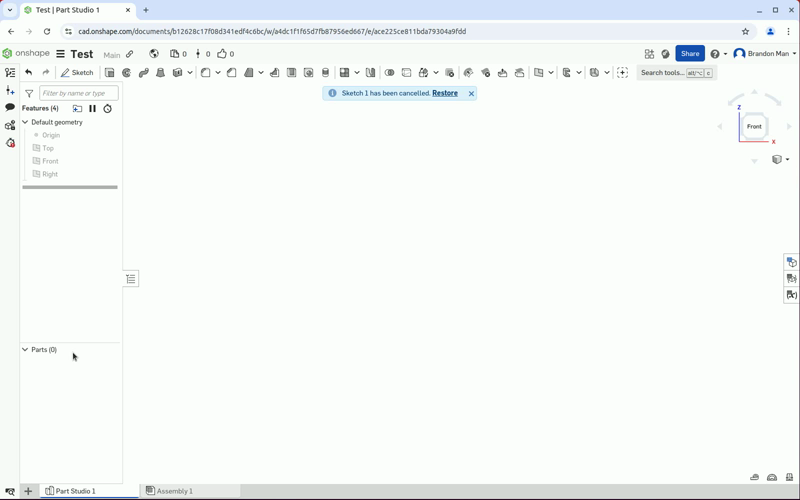
mouse_move(73, 352)
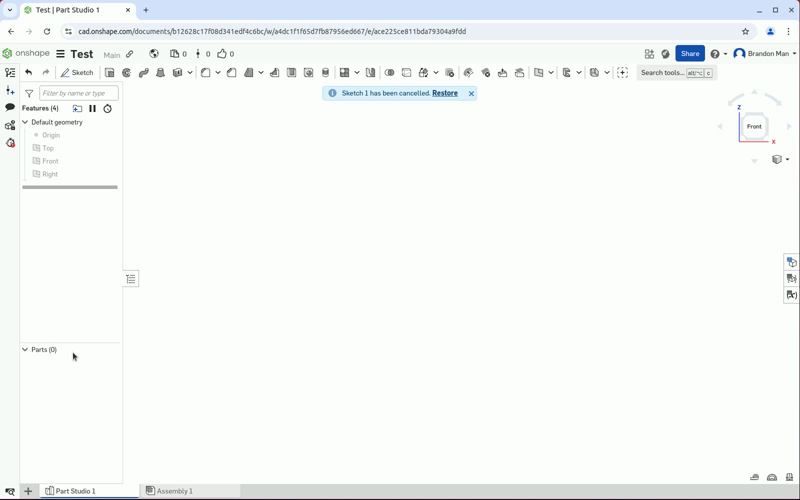
key(shift+y)
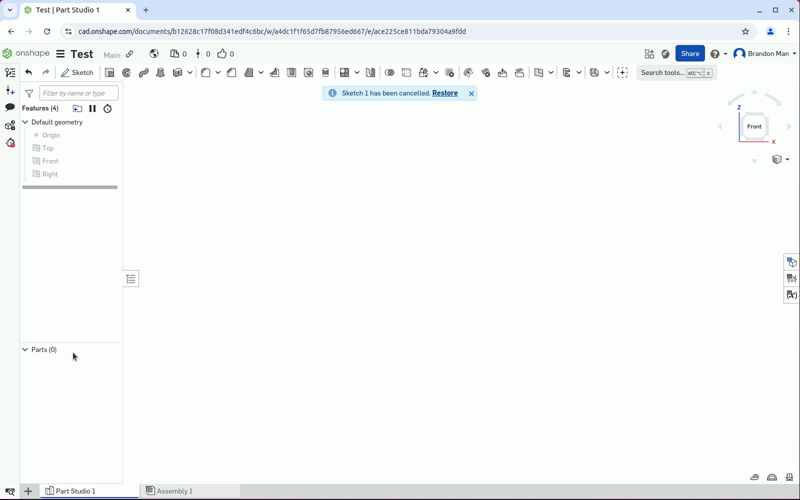
key(shift+s)
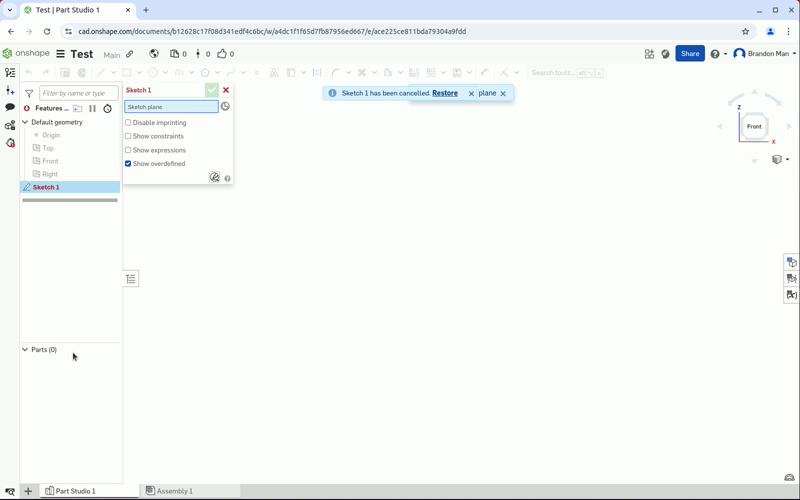
mouse_move(73, 163)
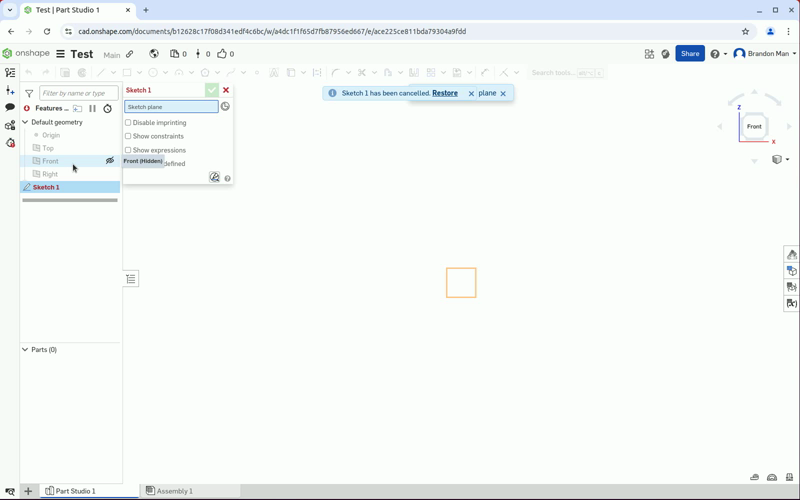
click(73, 163)
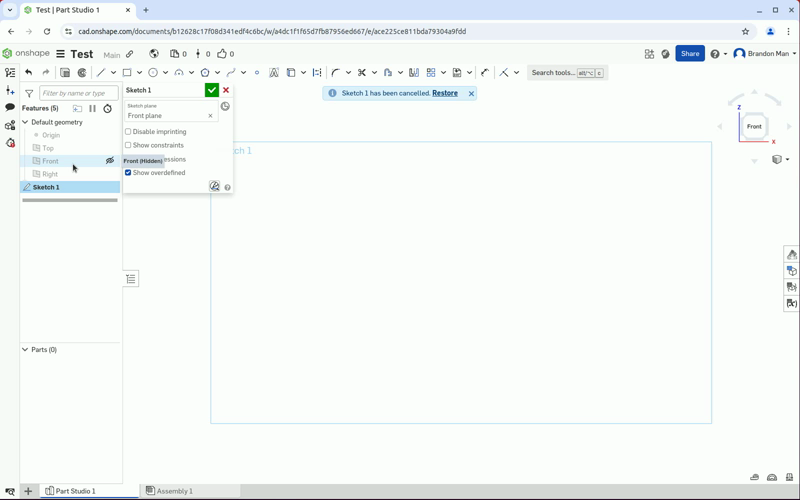
mouse_move(73, 352)
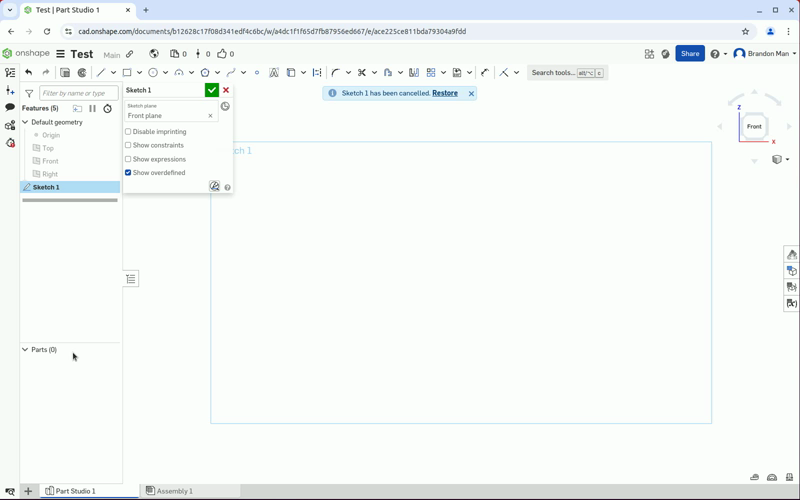
key(y)
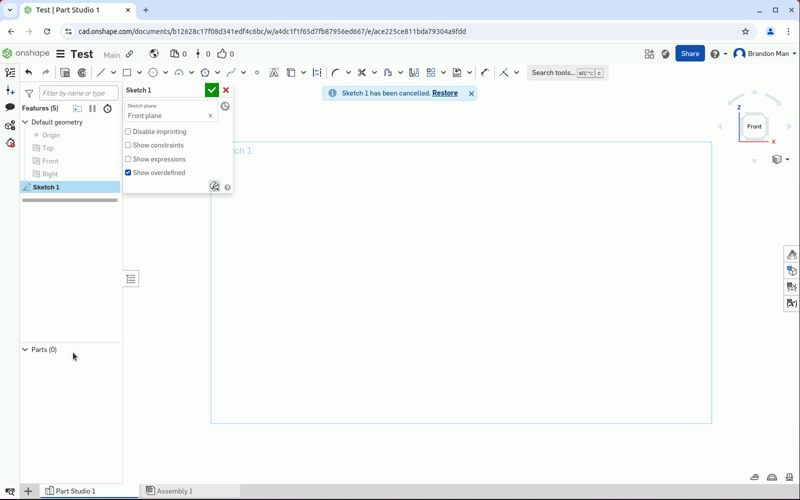
key(l)
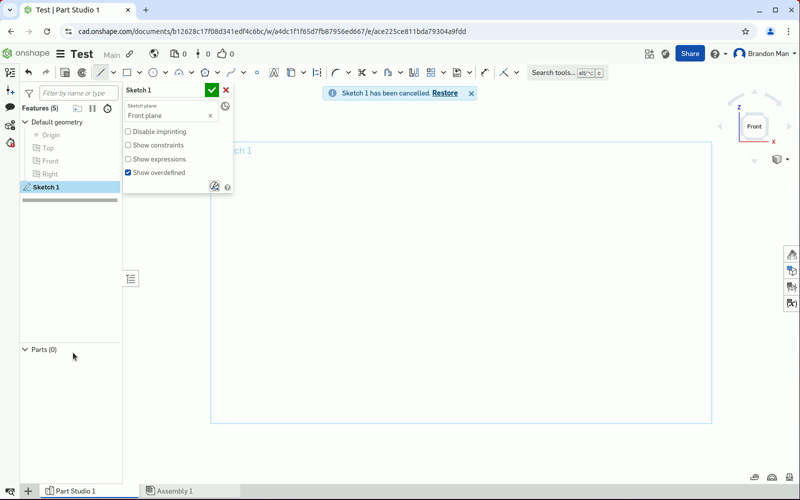
key_down(shift)
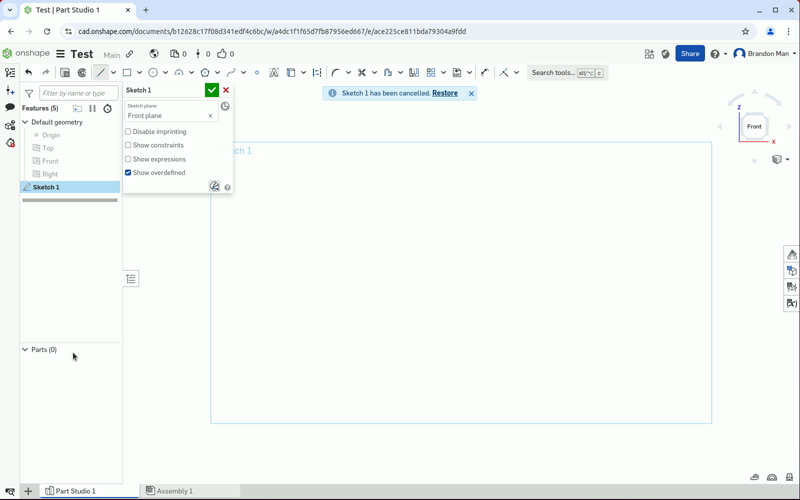
mouse_move(348, 286)
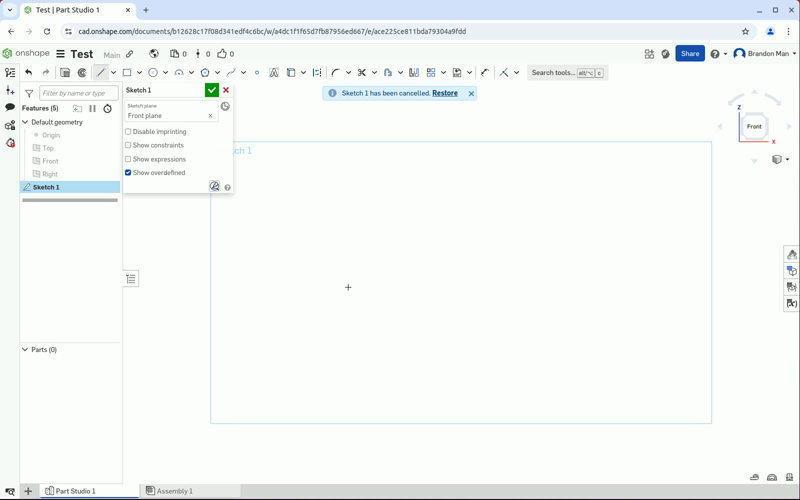
click(348, 286)
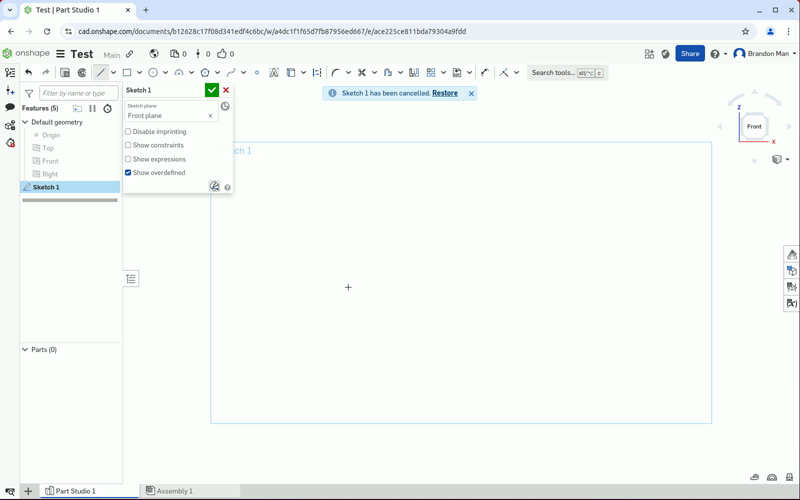
key_up(shift)
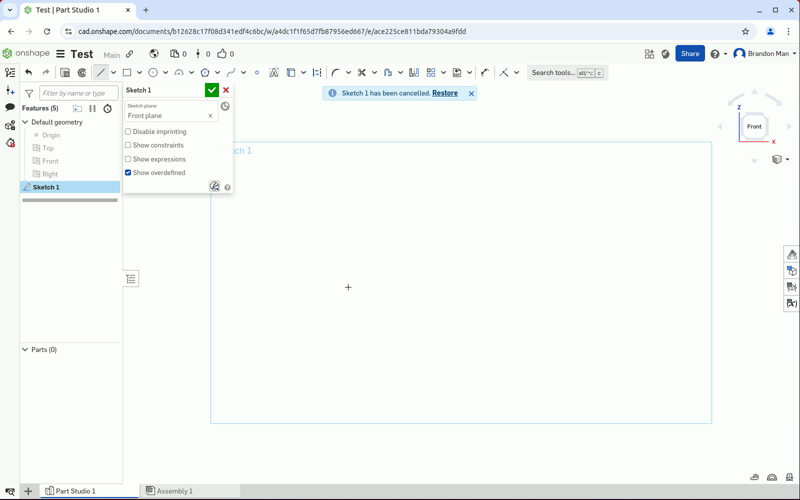
key_down(shift)
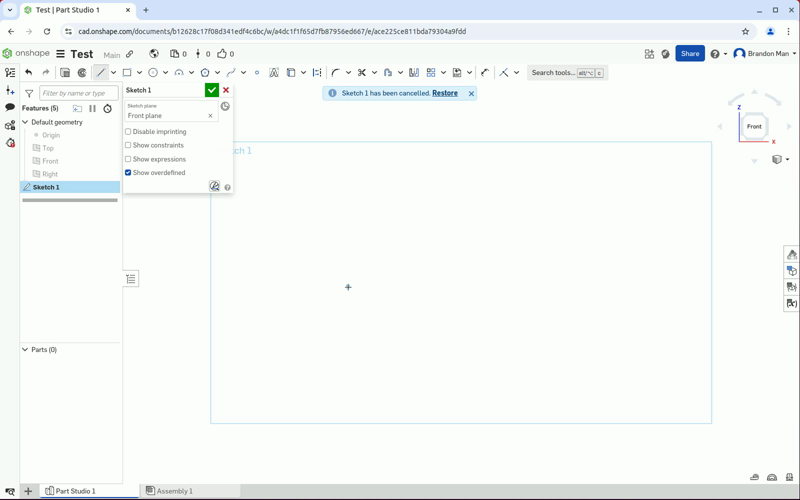
mouse_move(445, 286)
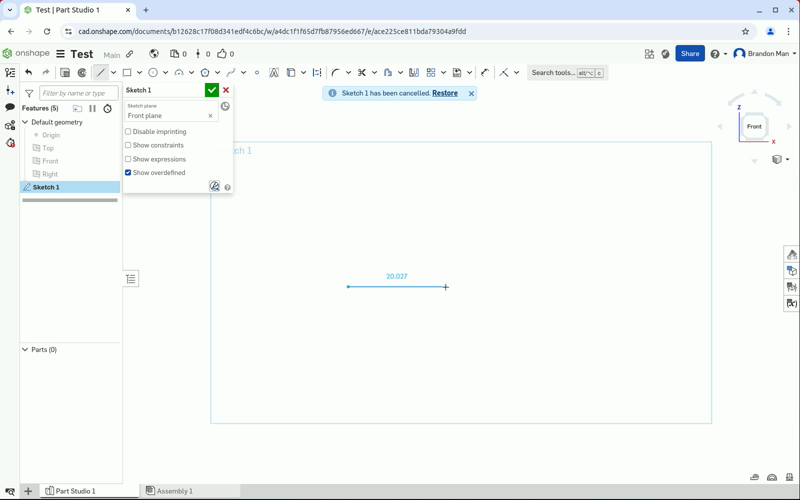
click(445, 286)
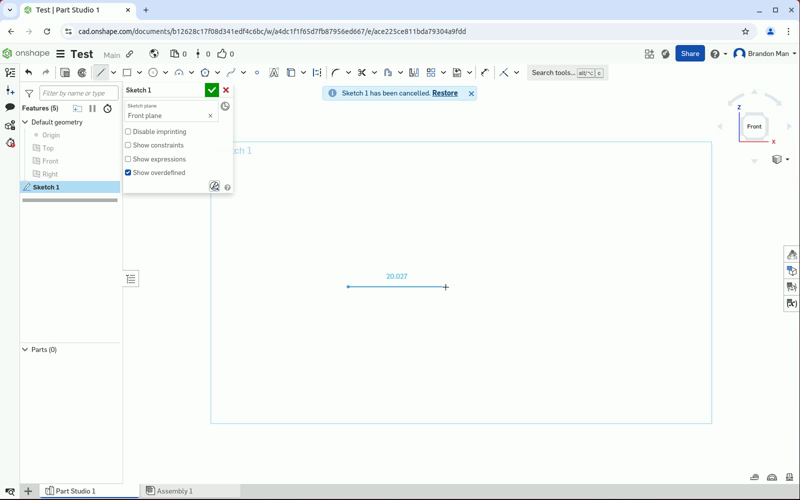
key_up(shift)
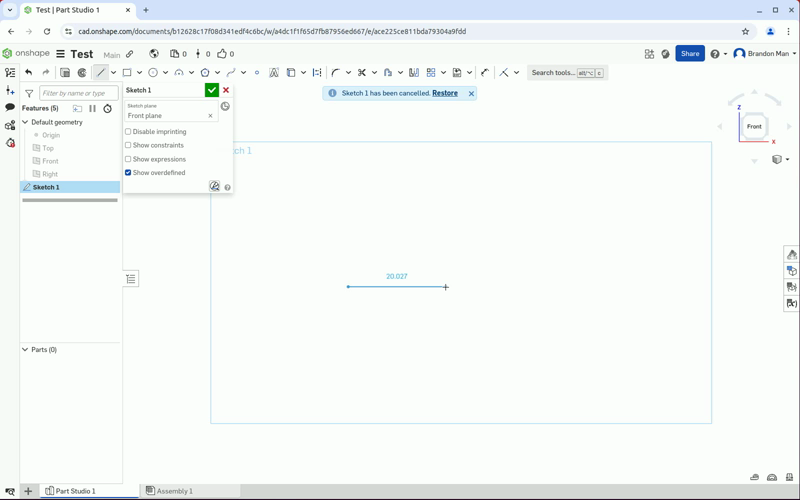
key_down(shift)
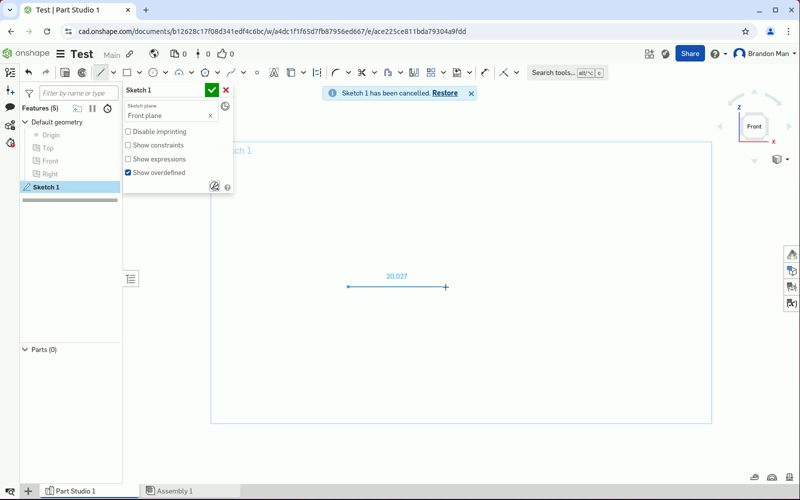
mouse_move(445, 189)
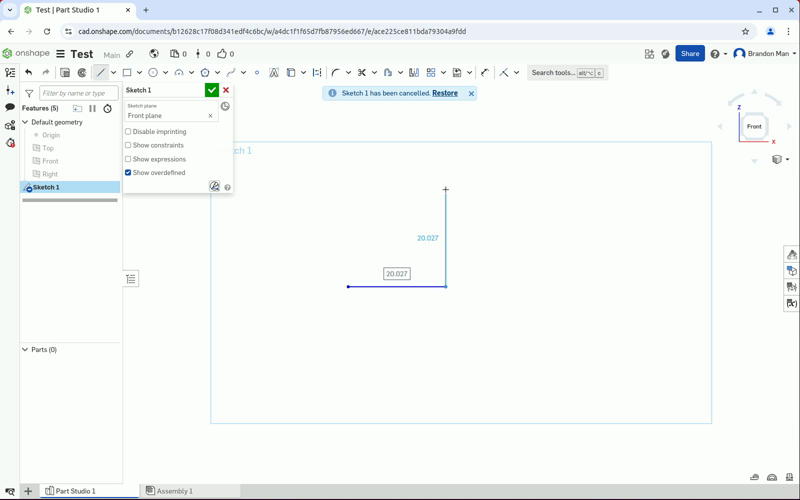
click(445, 189)
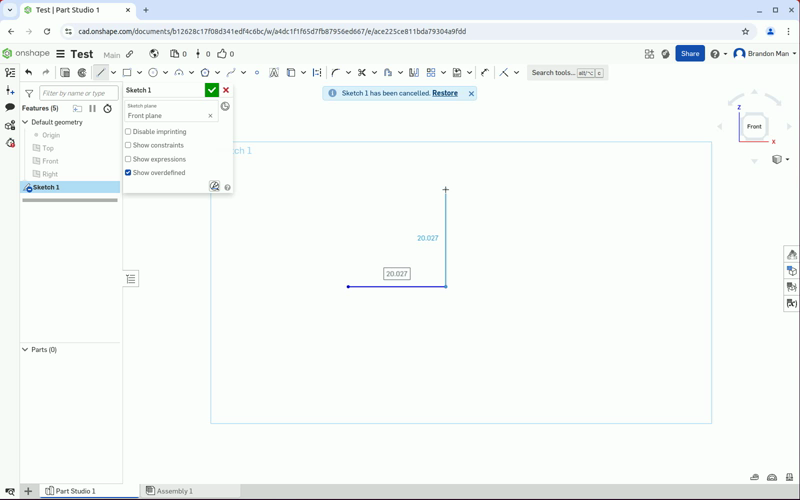
key_up(shift)
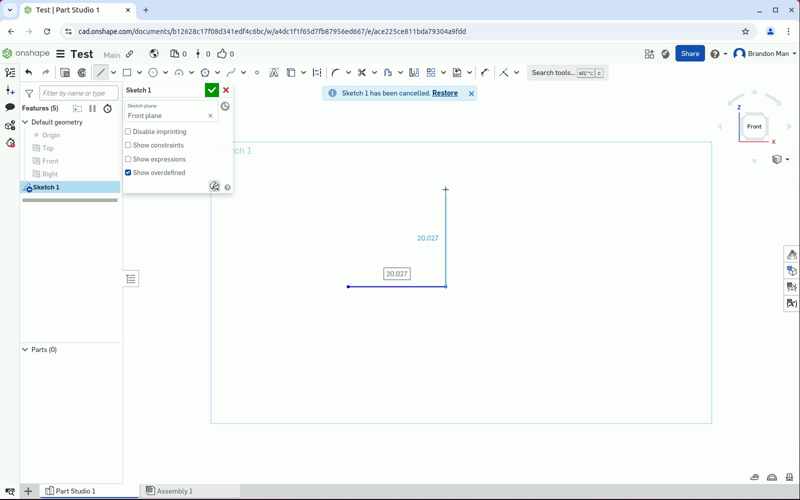
key_down(shift)
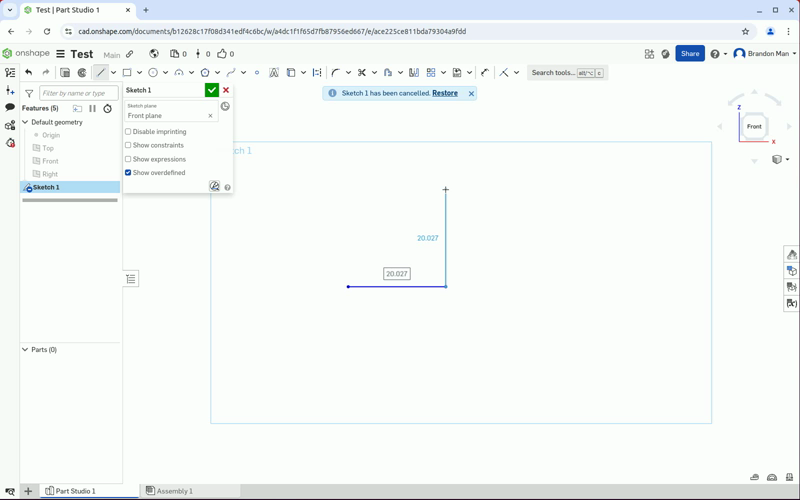
mouse_move(348, 189)
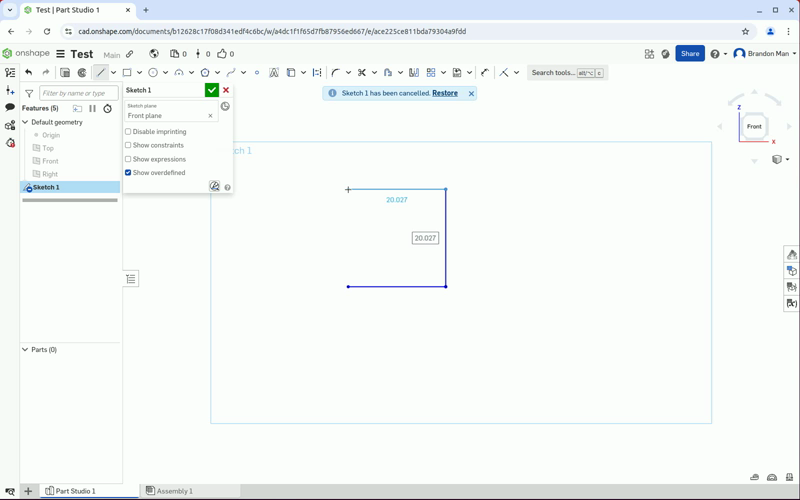
click(348, 189)
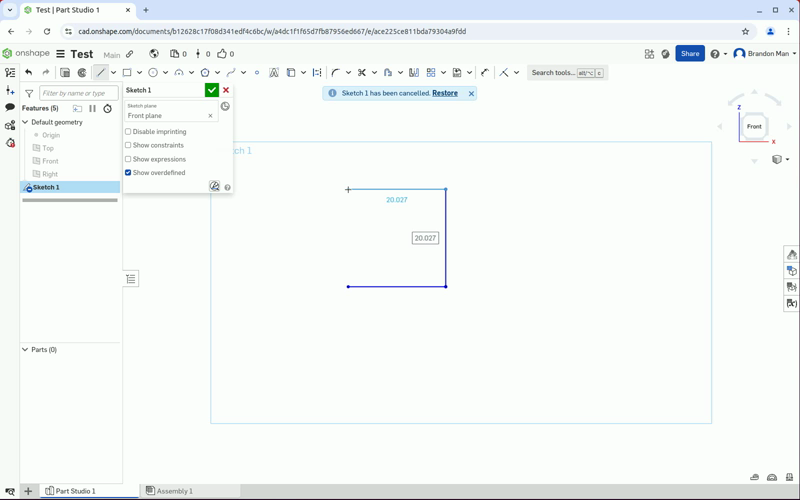
key_up(shift)
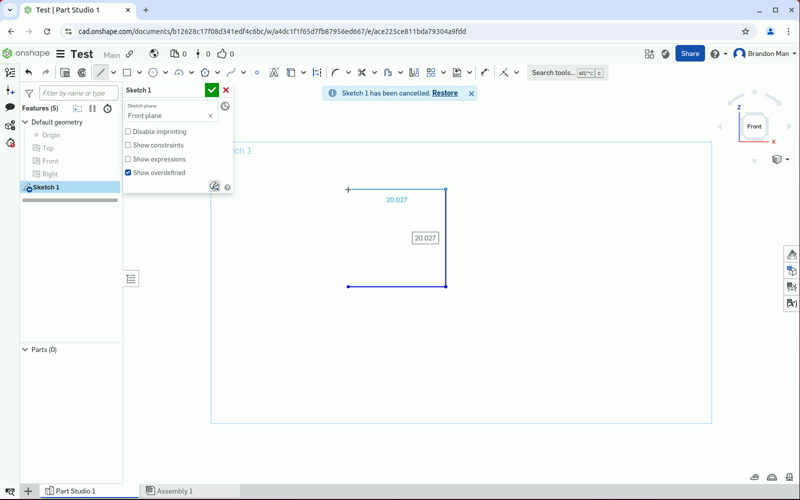
key_down(shift)
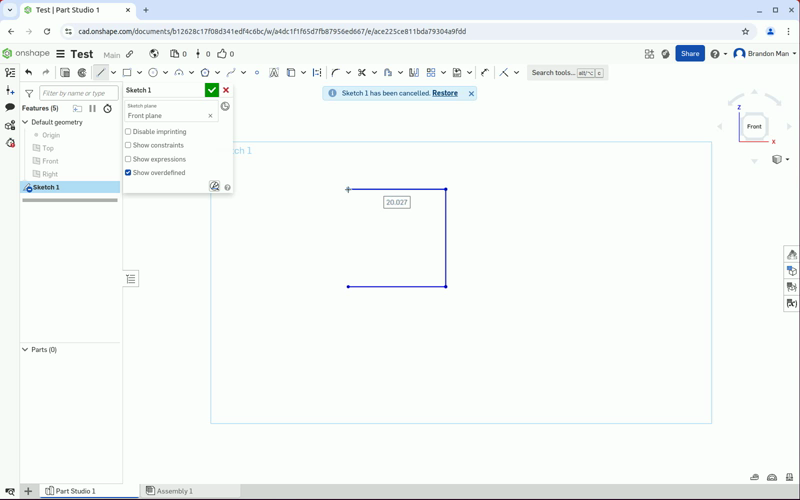
mouse_move(348, 286)
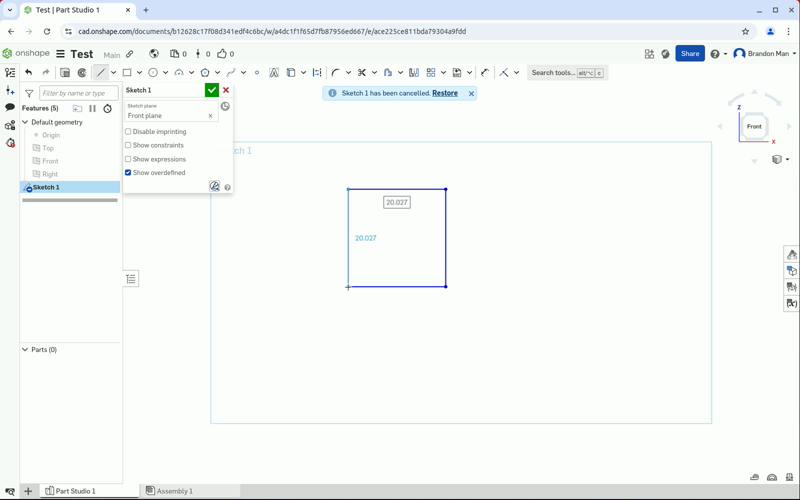
key_up(shift)
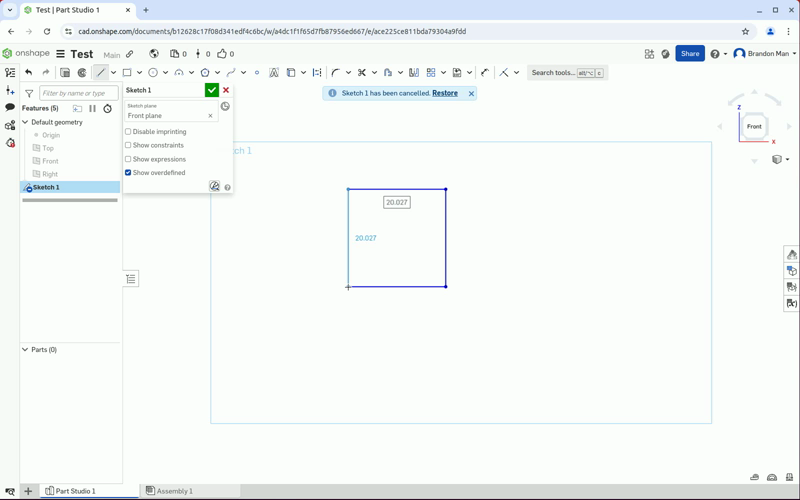
click(348, 286)
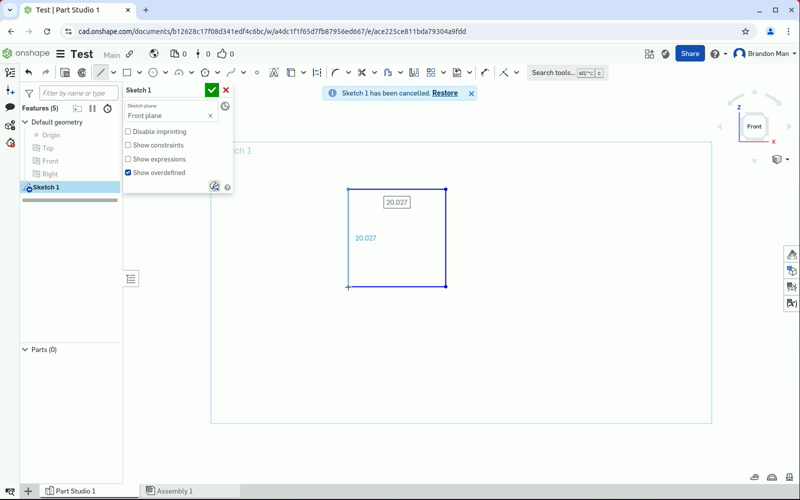
key(esc)
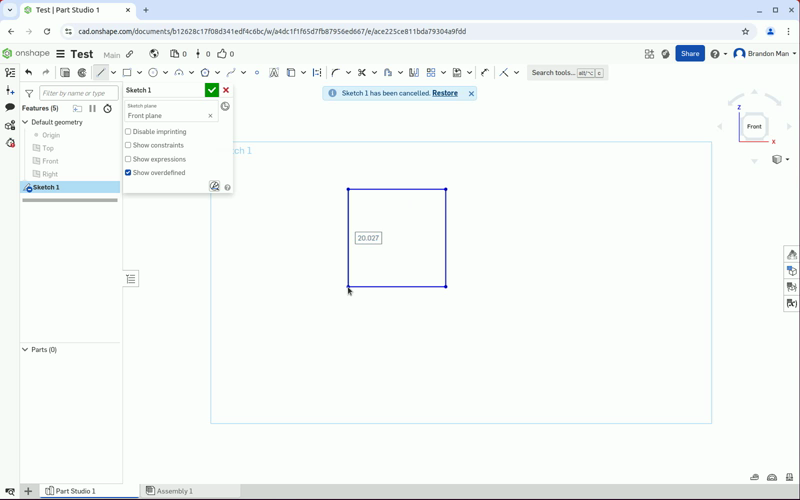
mouse_move(372, 264)
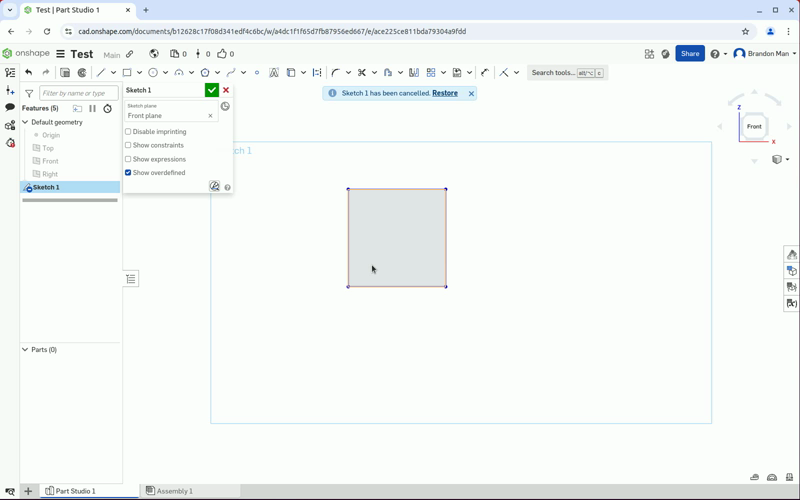
click(372, 264)
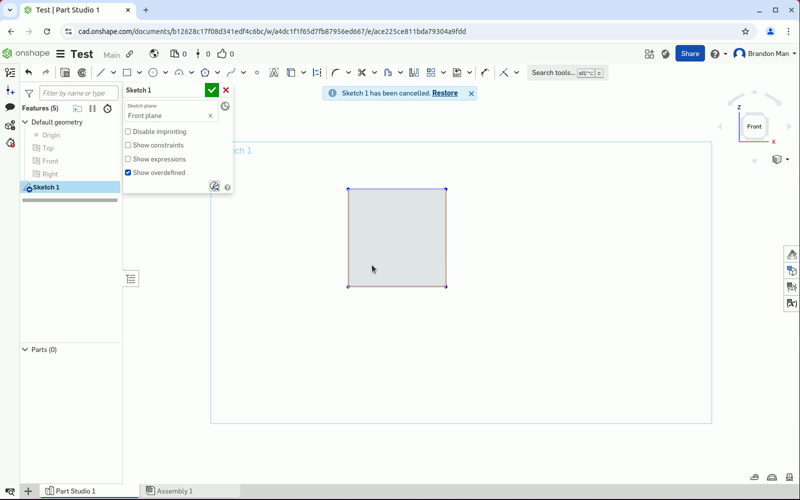
mouse_move(73, 352)
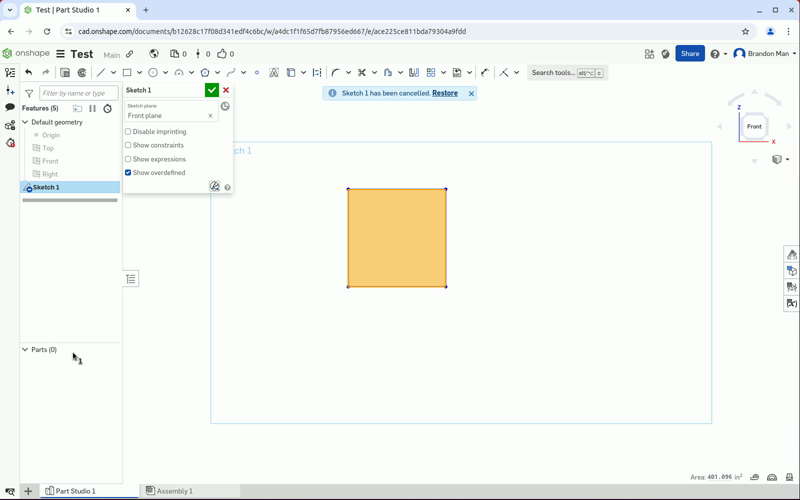
key(shift+y)
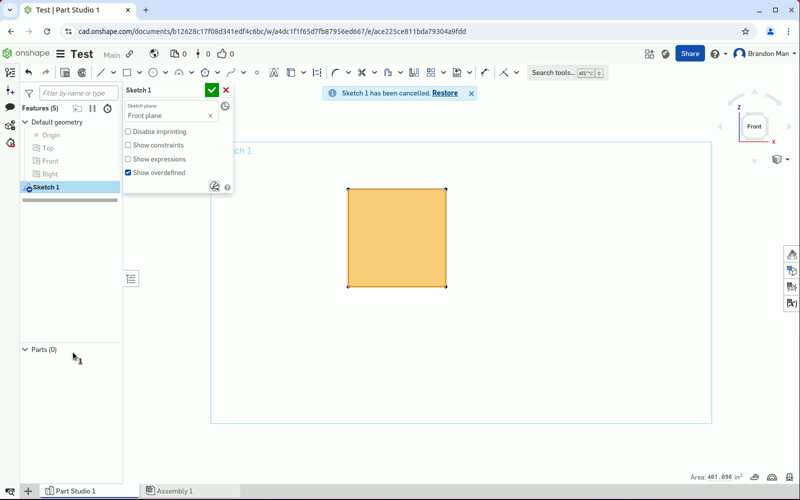
key(shift+e)
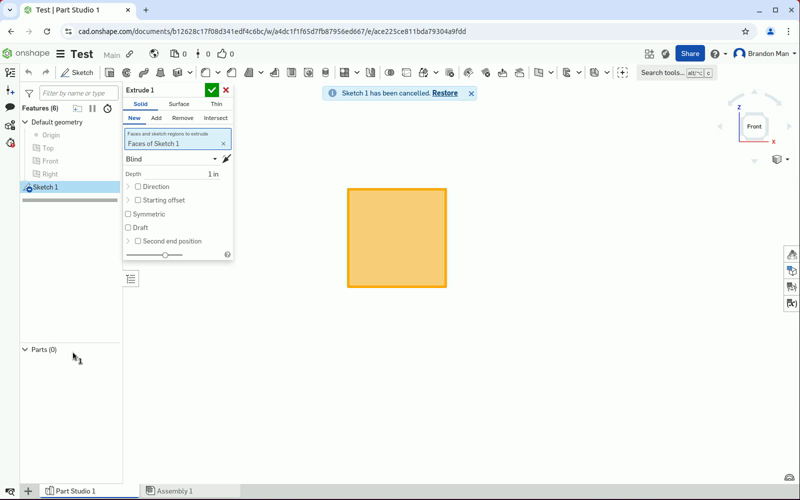
mouse_move(143, 106)
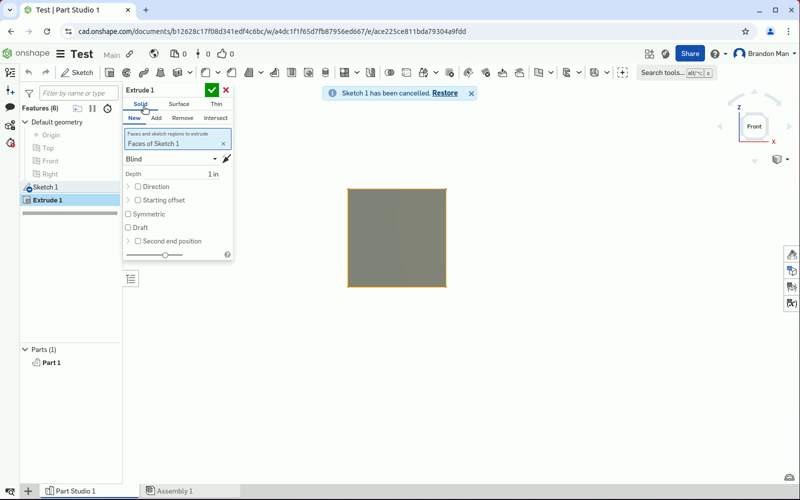
click(143, 106)
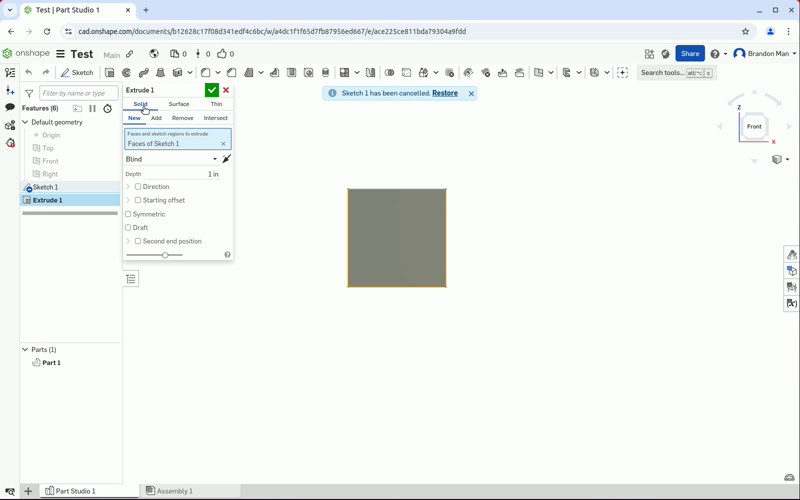
mouse_move(137, 120)
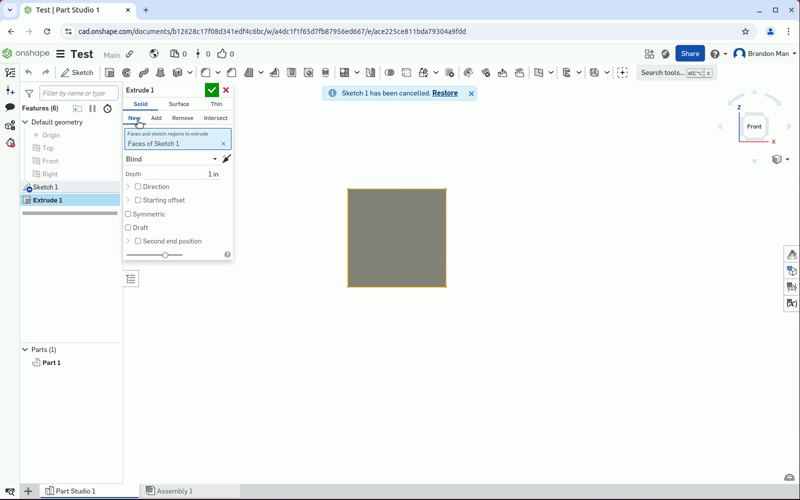
click(137, 120)
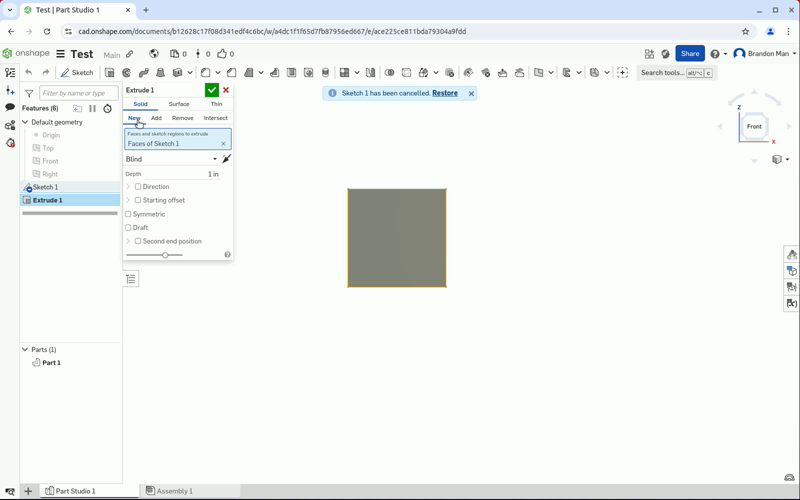
key(tab, 4)
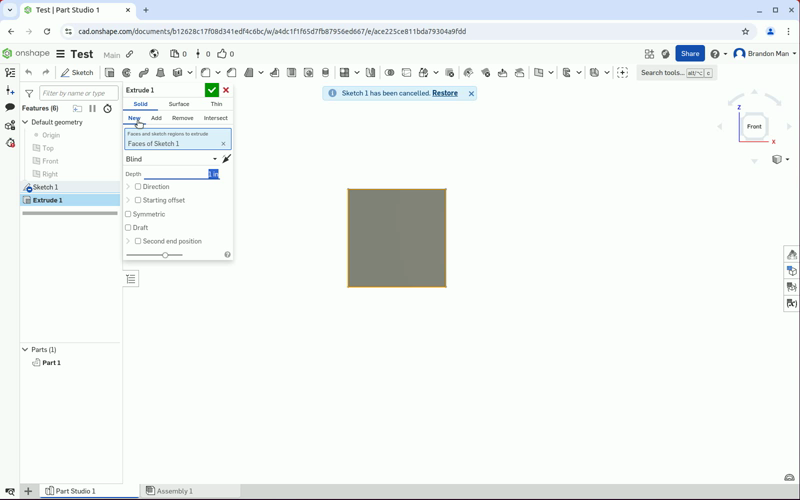
text(19.979)
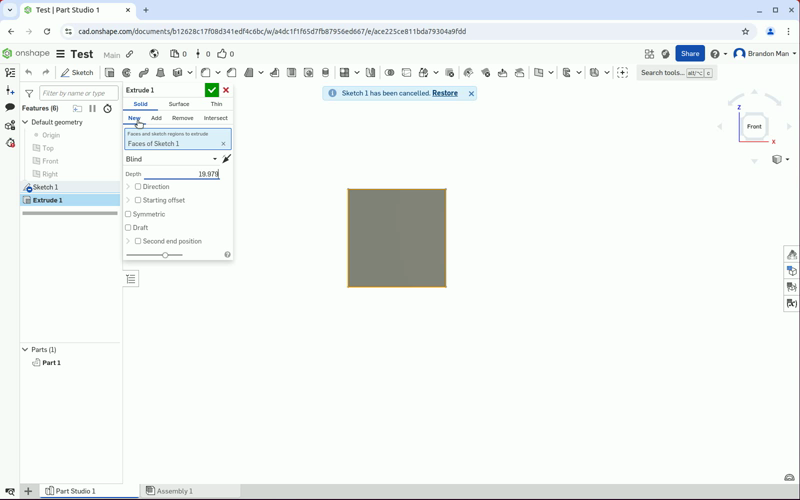
key(enter)
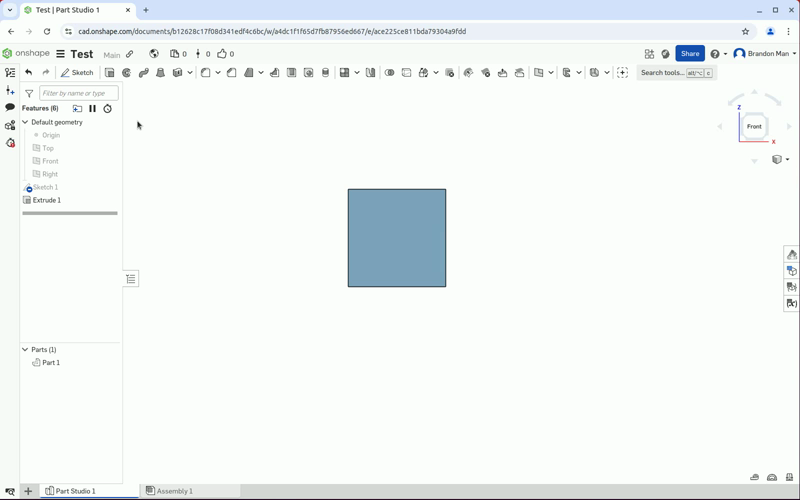
key(shift+h)
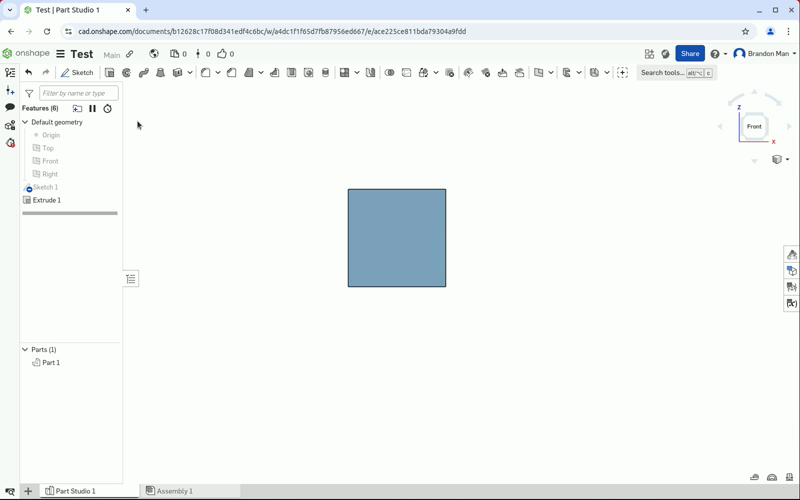
key(shift+h)
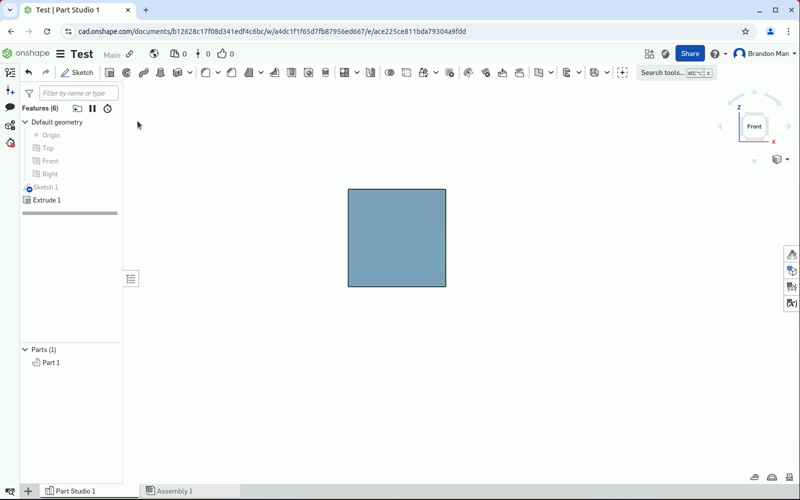
mouse_move(73, 189)
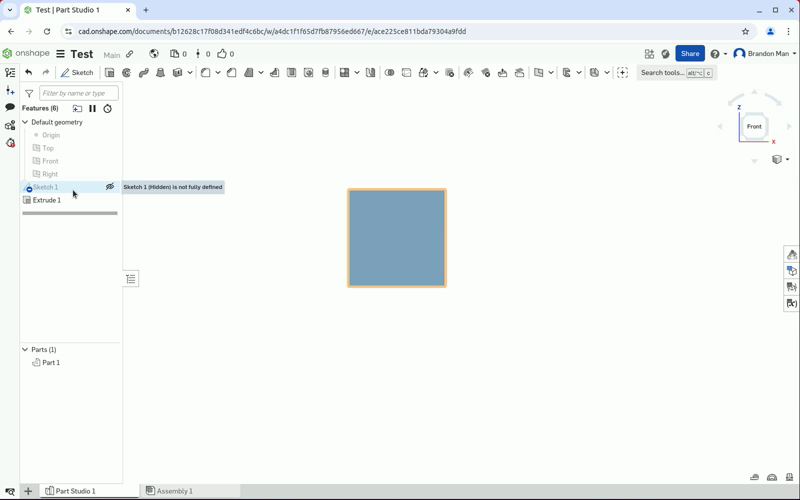
click(73, 189)
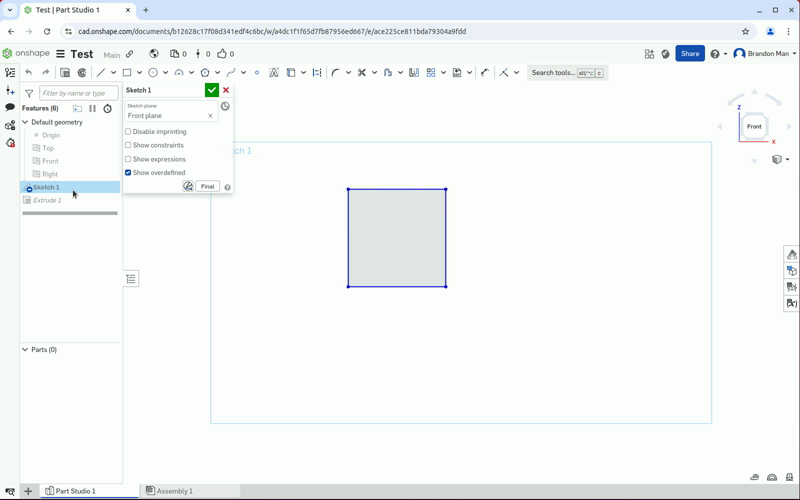
mouse_move(229, 92)
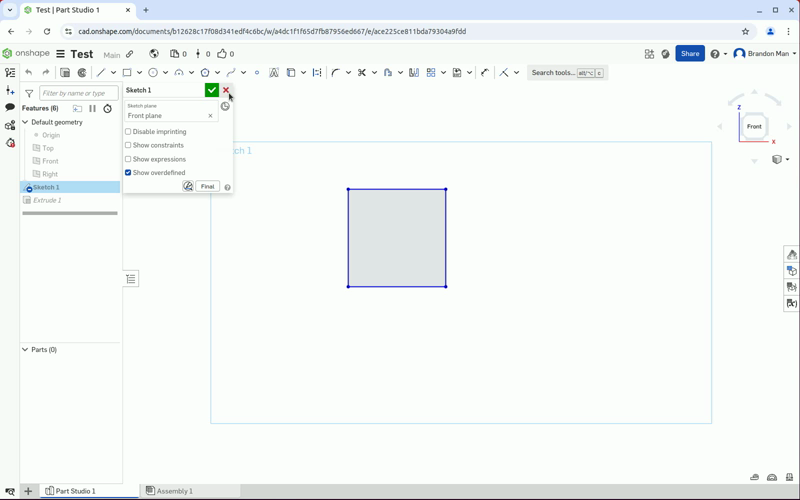
click(229, 92)
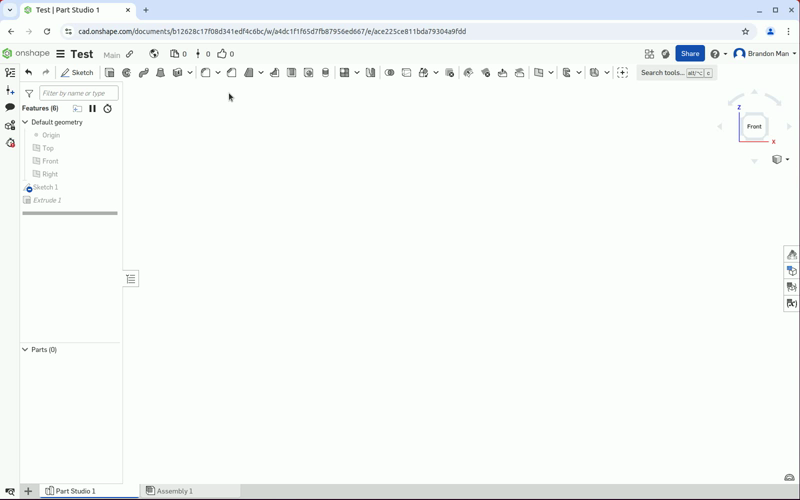
mouse_move(541, 75)
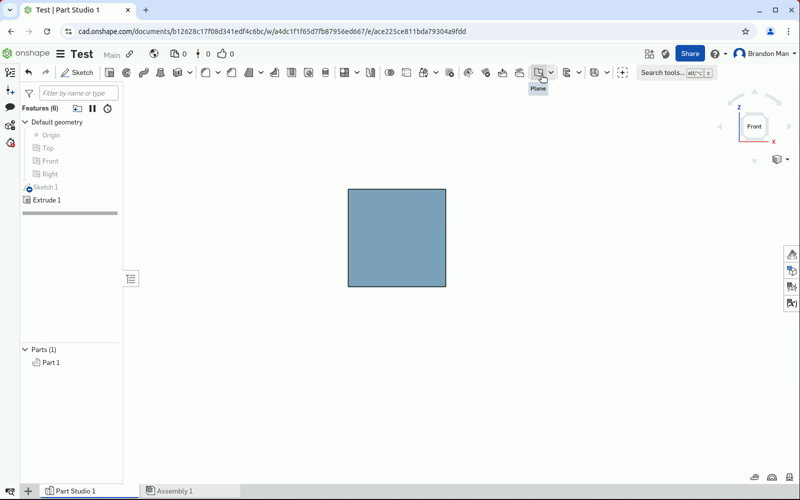
click(541, 75)
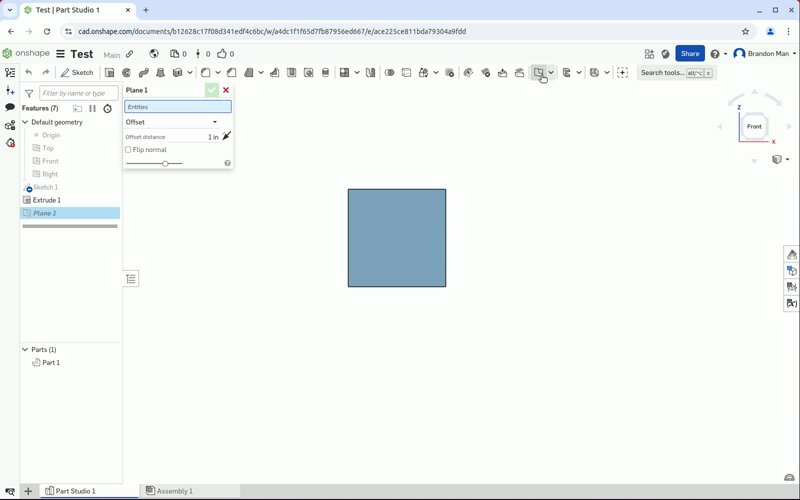
mouse_move(73, 163)
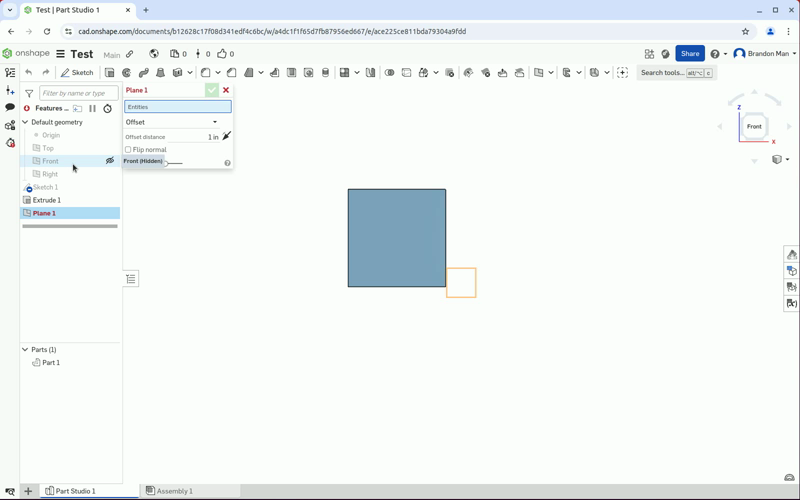
click(73, 163)
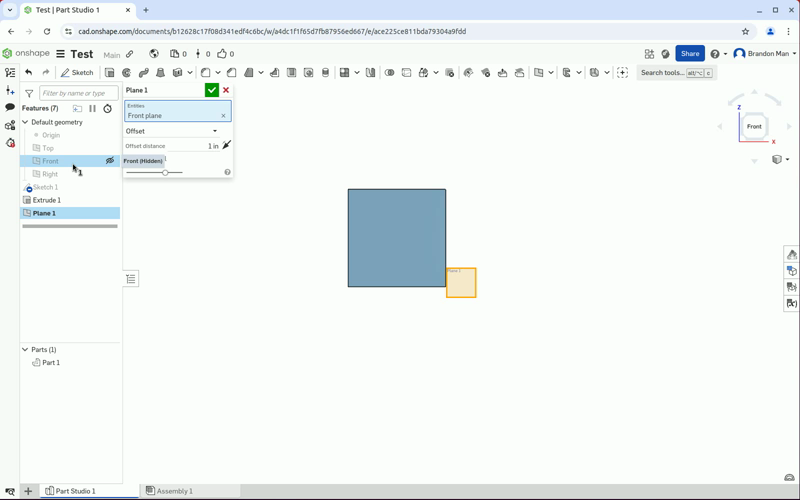
key(tab, 2)
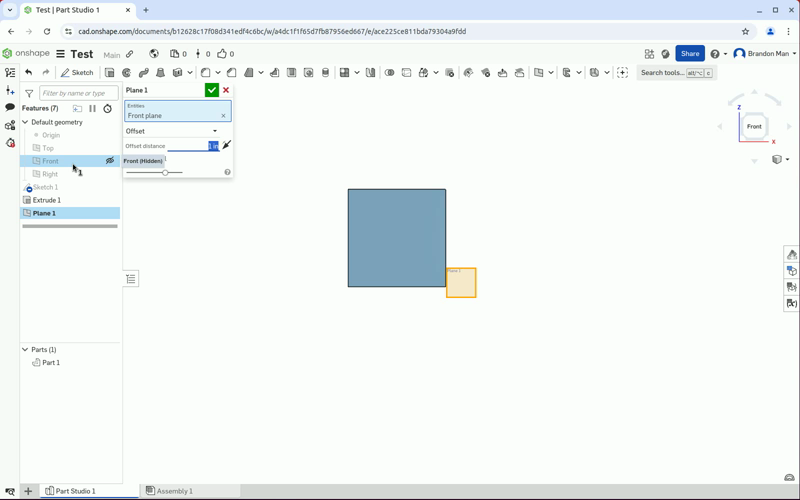
text(19.966)
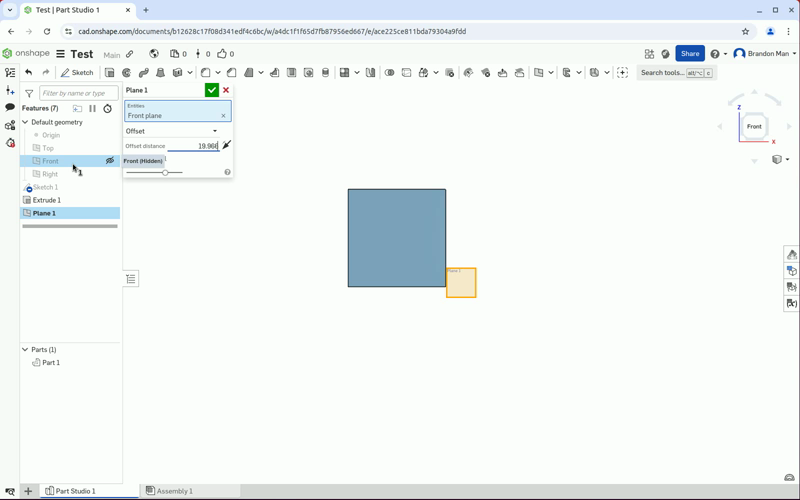
key(enter, 2)
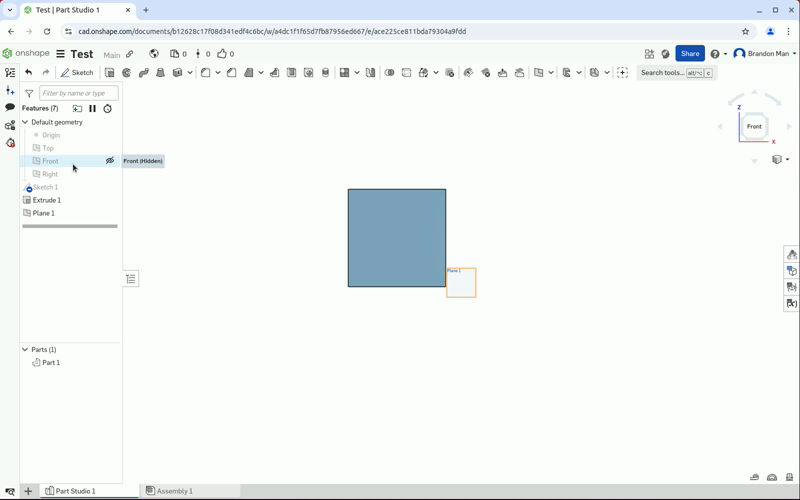
key(shift+s)
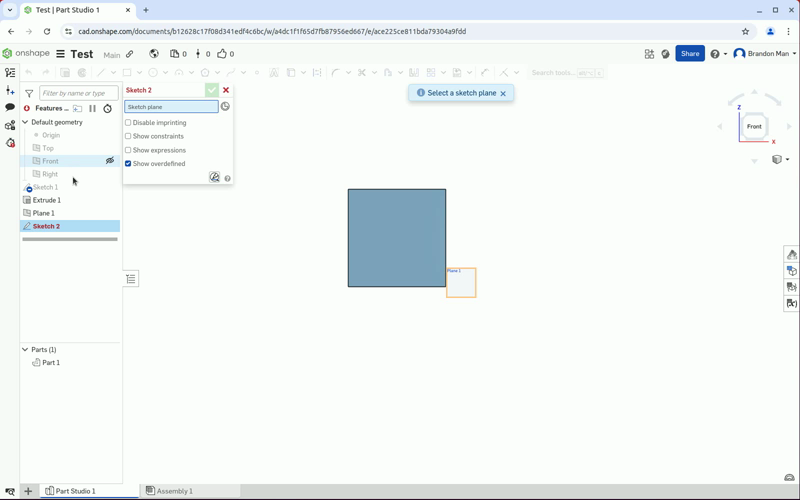
mouse_move(73, 215)
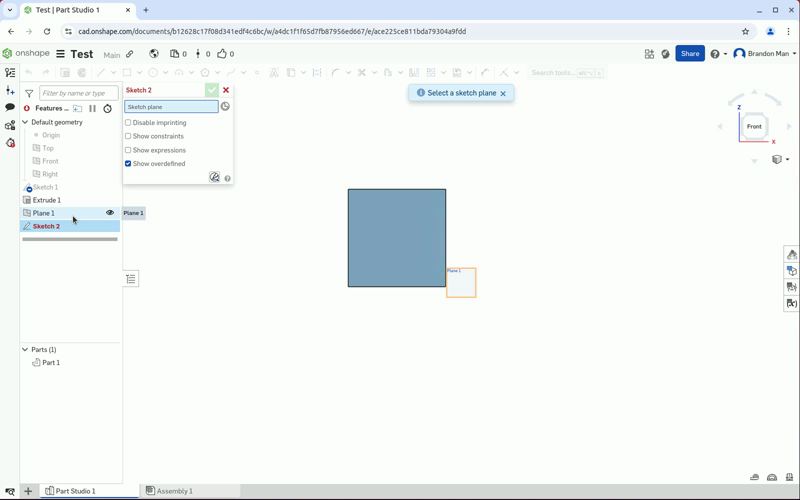
click(73, 215)
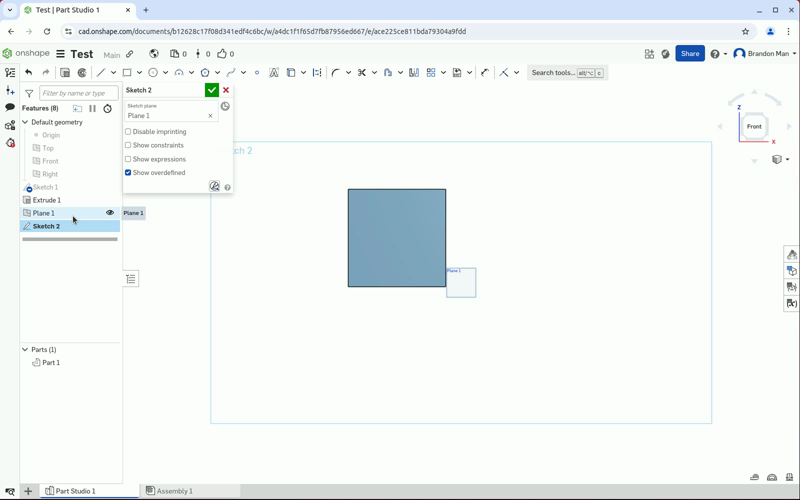
mouse_move(73, 352)
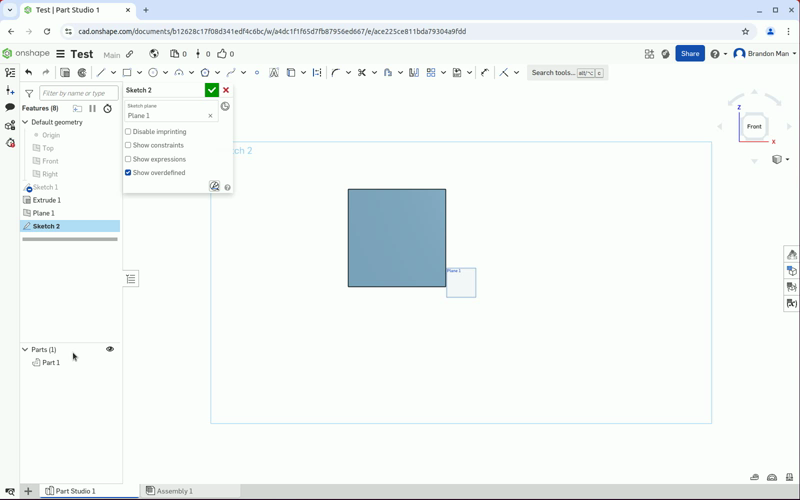
key(y)
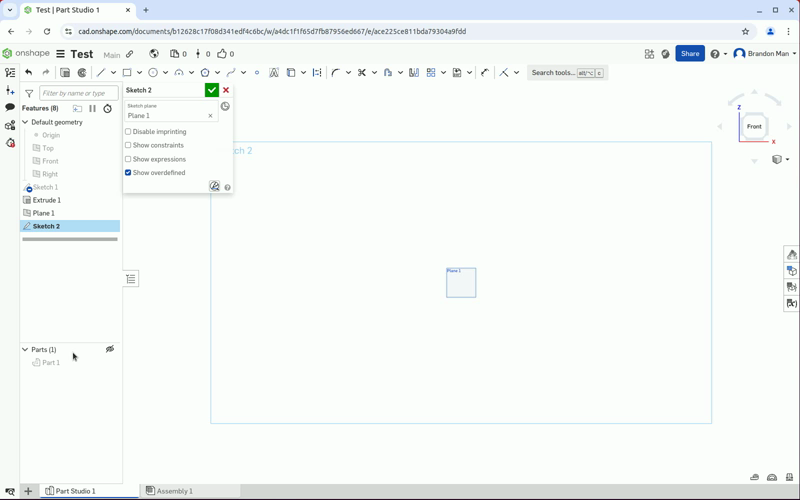
key(l)
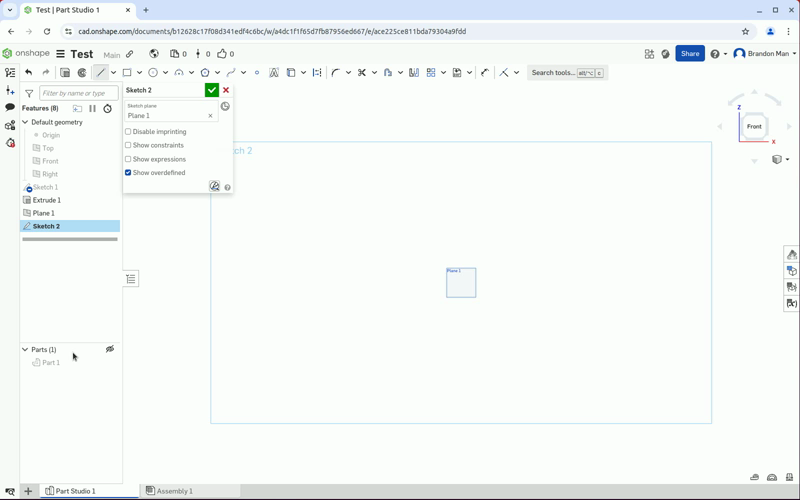
key_down(shift)
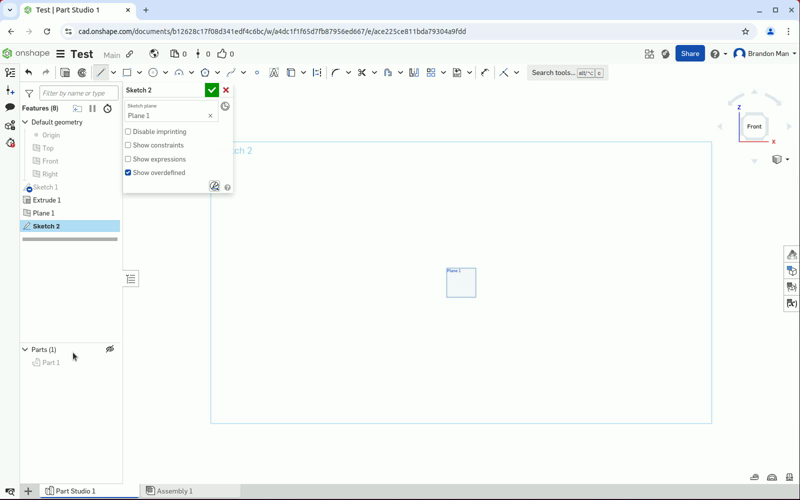
mouse_move(397, 238)
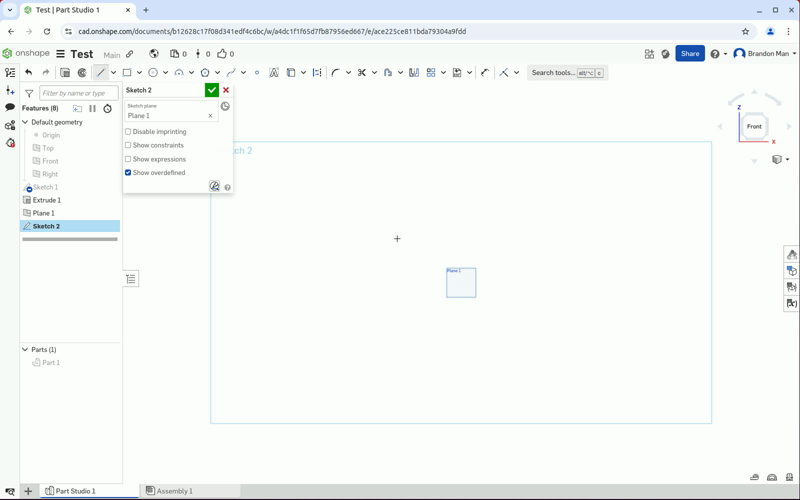
click(397, 238)
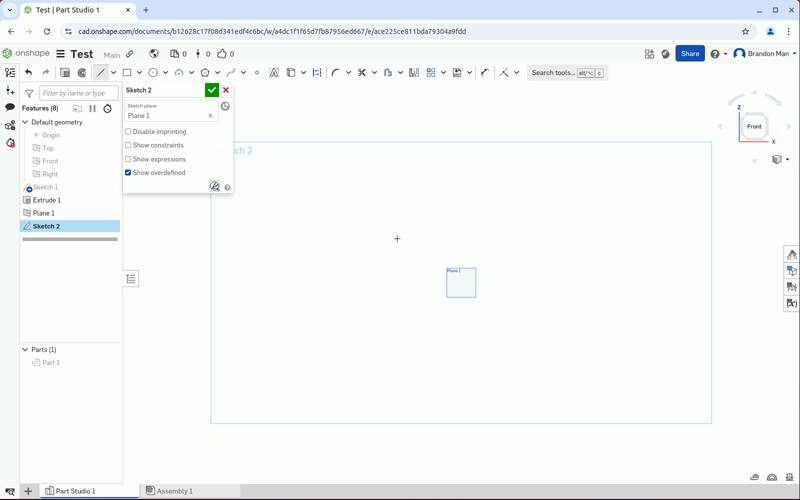
key_up(shift)
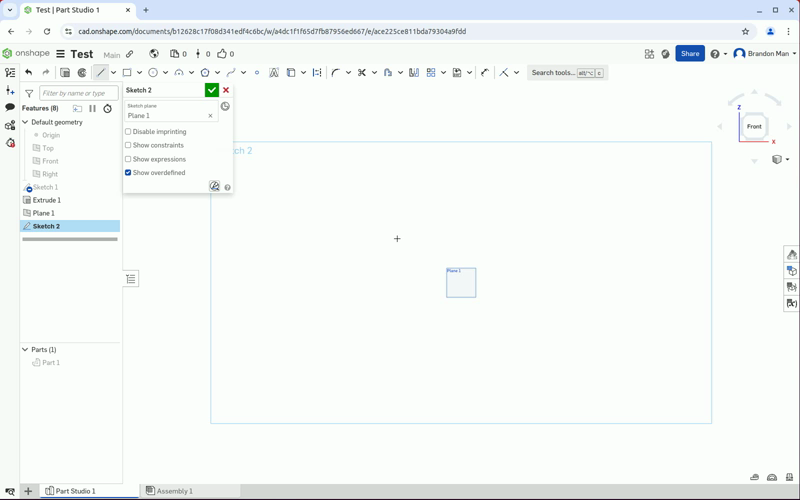
key_down(shift)
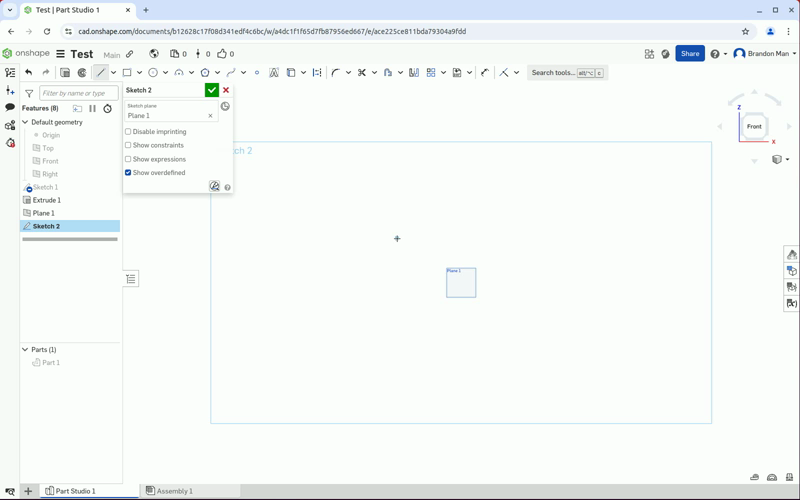
mouse_move(427, 238)
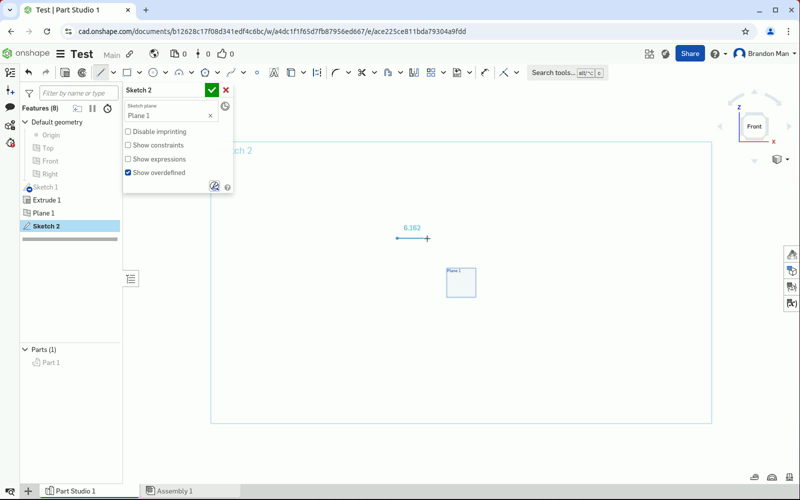
mouse_move(447, 238)
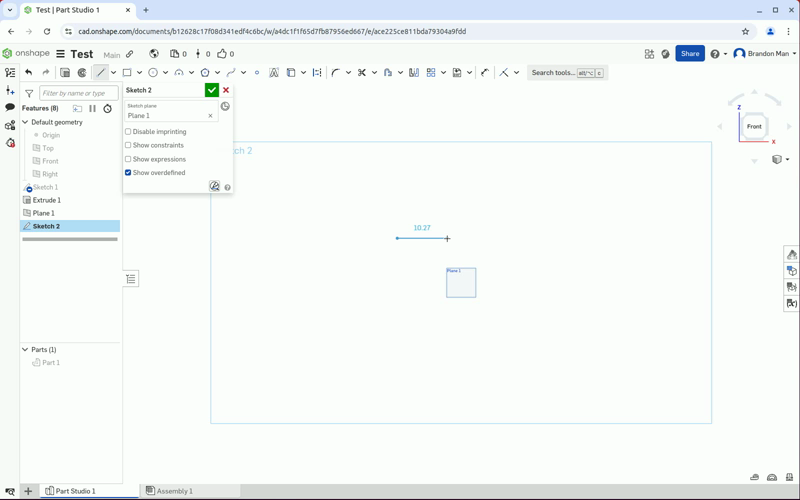
click(447, 238)
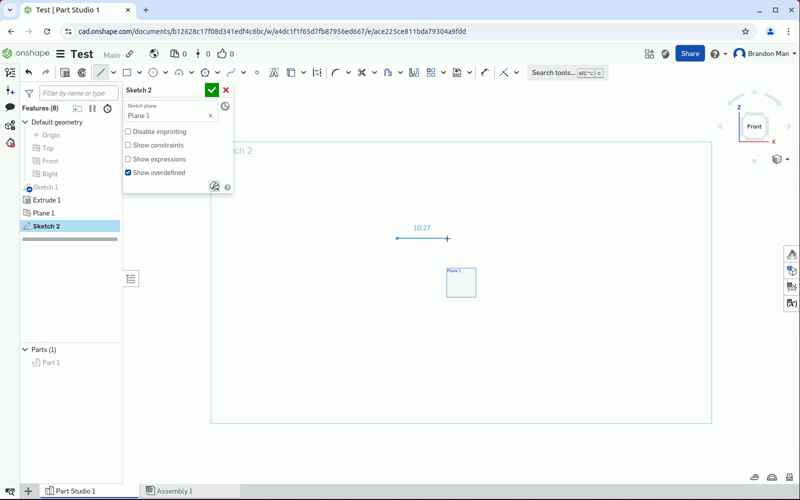
key_up(shift)
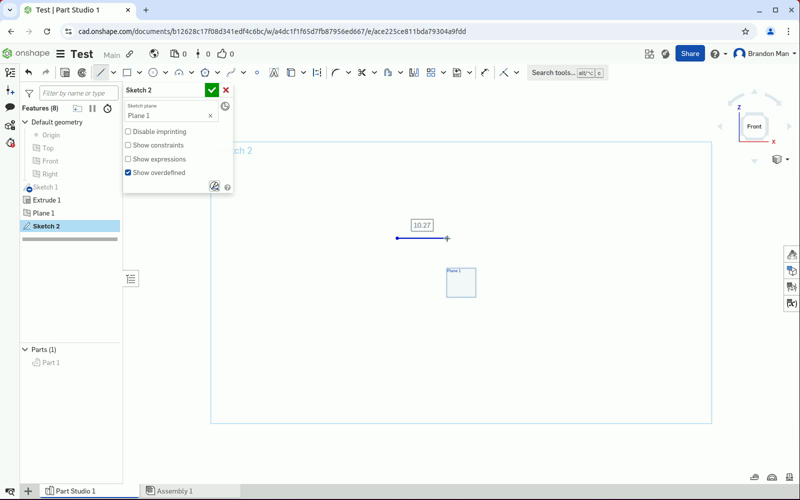
key_down(shift)
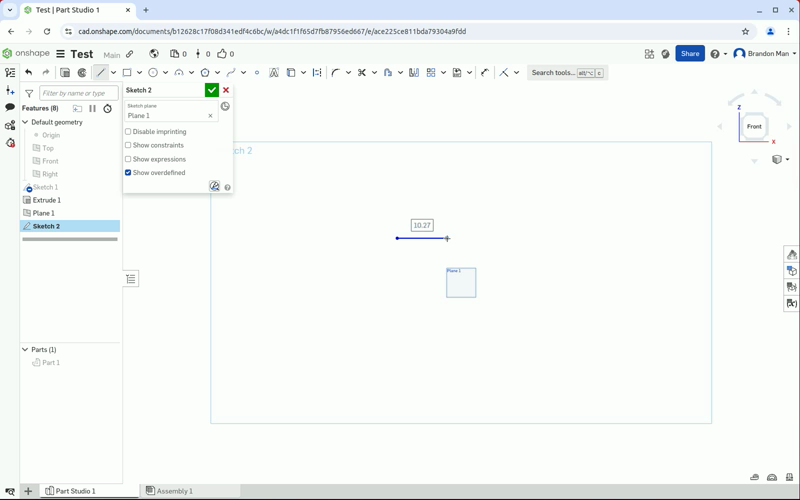
mouse_move(477, 238)
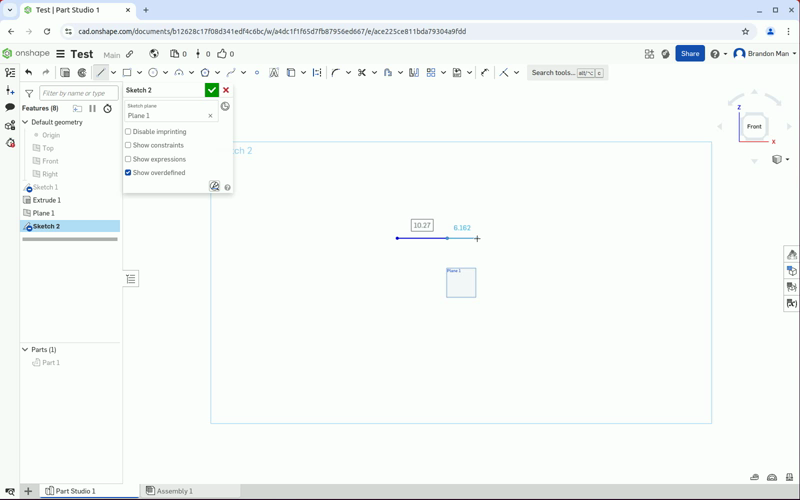
mouse_move(447, 188)
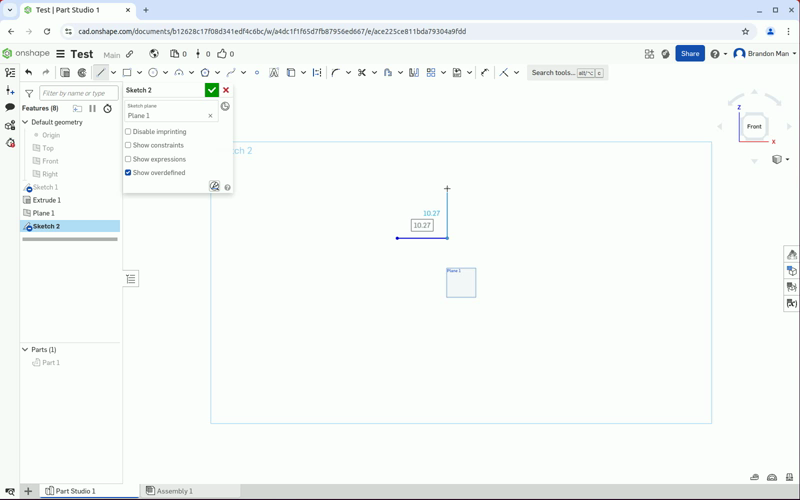
click(447, 188)
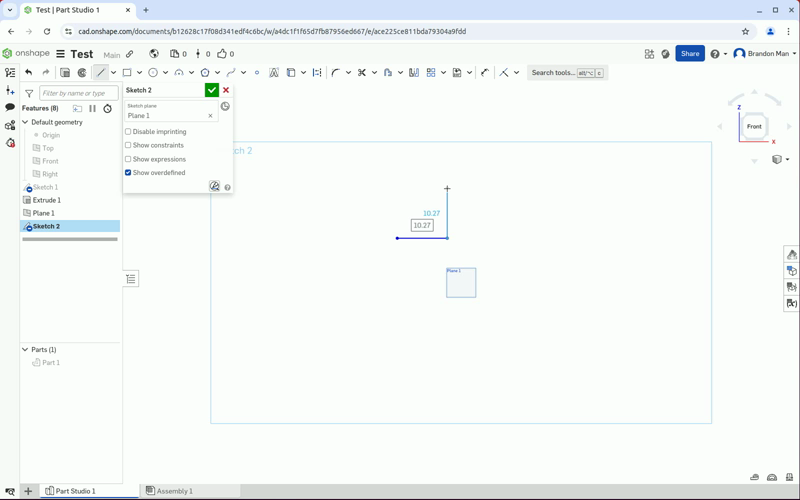
key_up(shift)
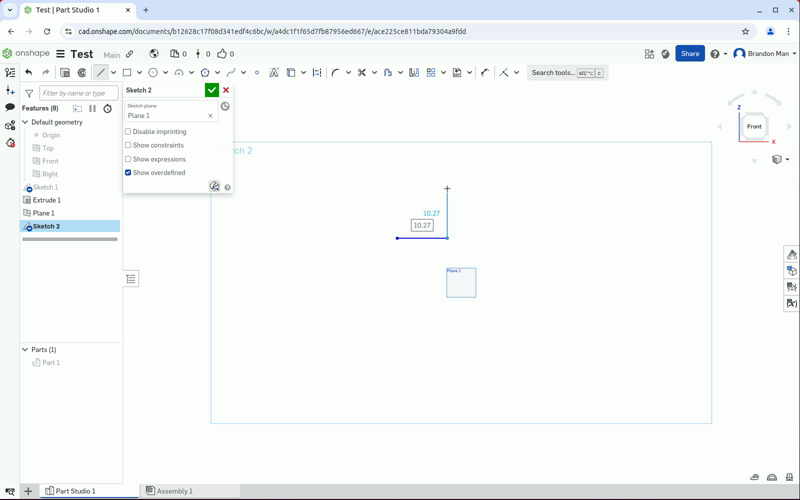
key_down(shift)
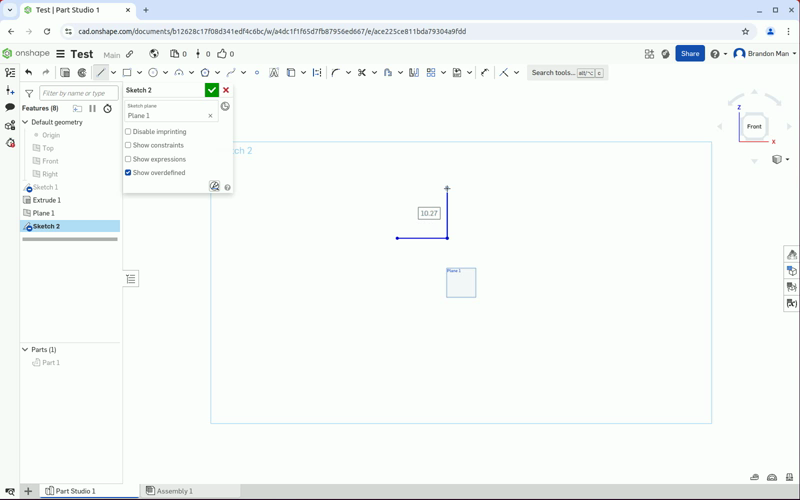
mouse_move(477, 188)
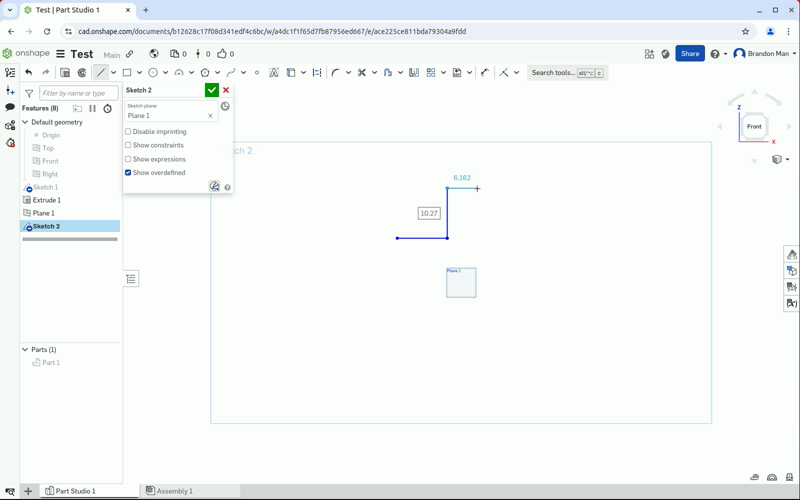
mouse_move(397, 188)
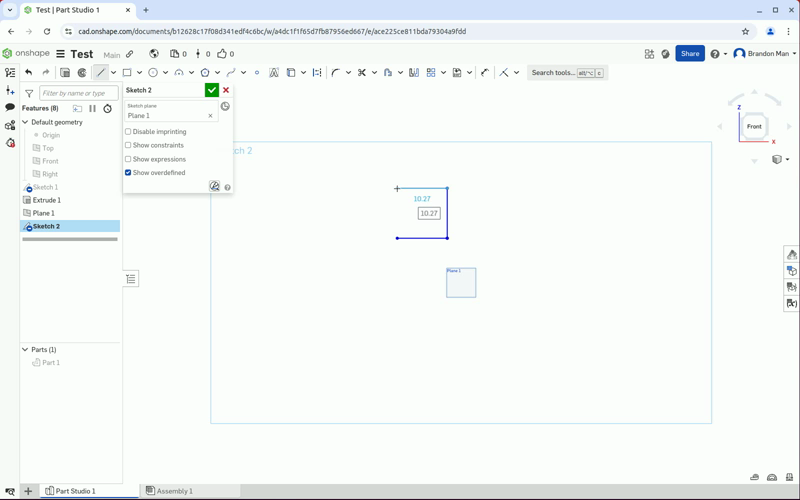
click(397, 188)
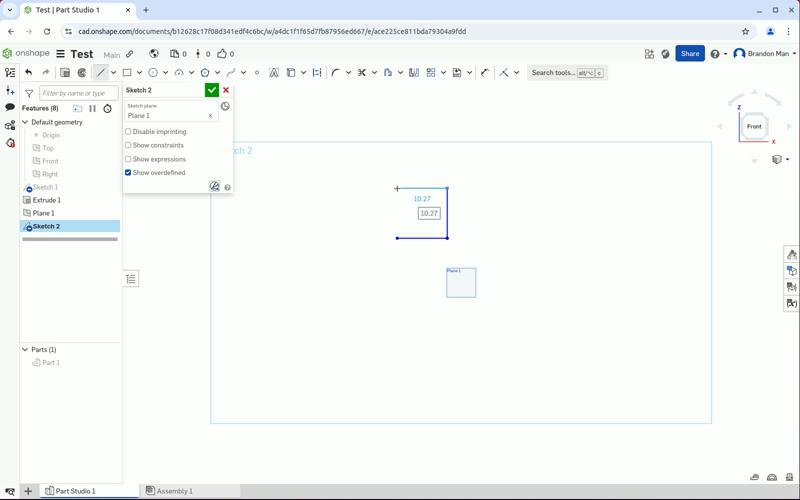
key_up(shift)
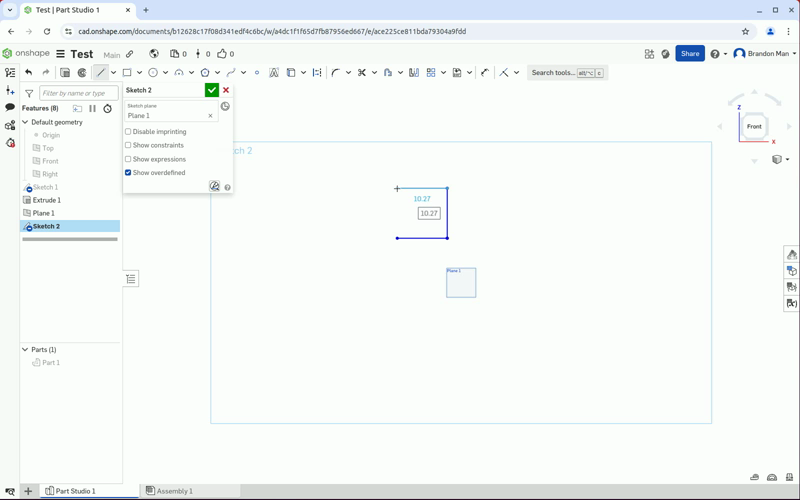
mouse_move(427, 188)
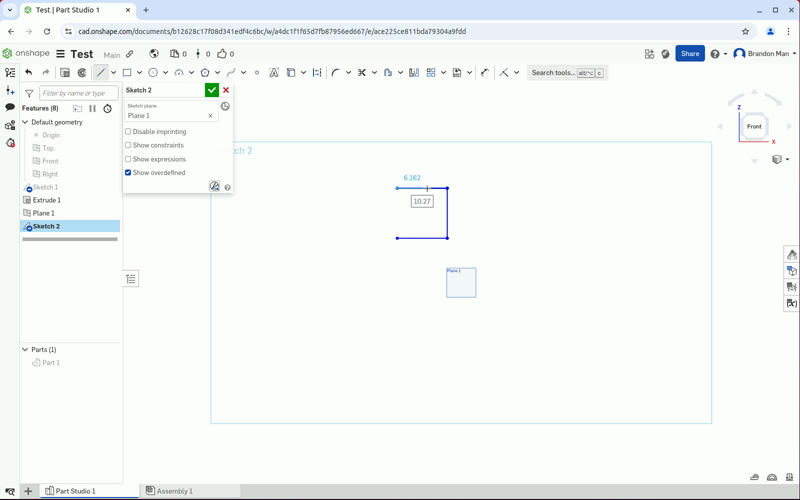
key_down(shift)
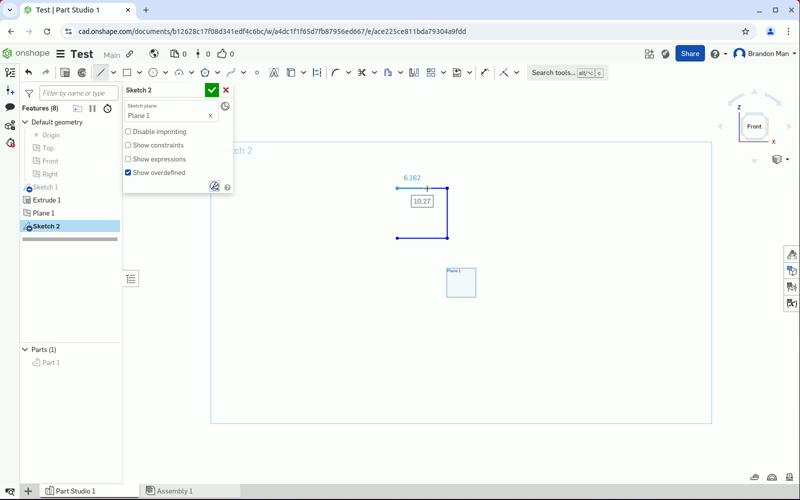
mouse_move(397, 238)
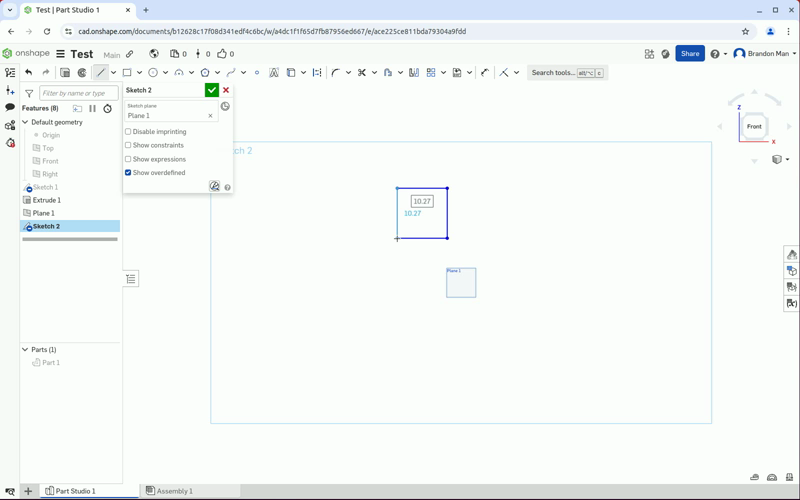
key_up(shift)
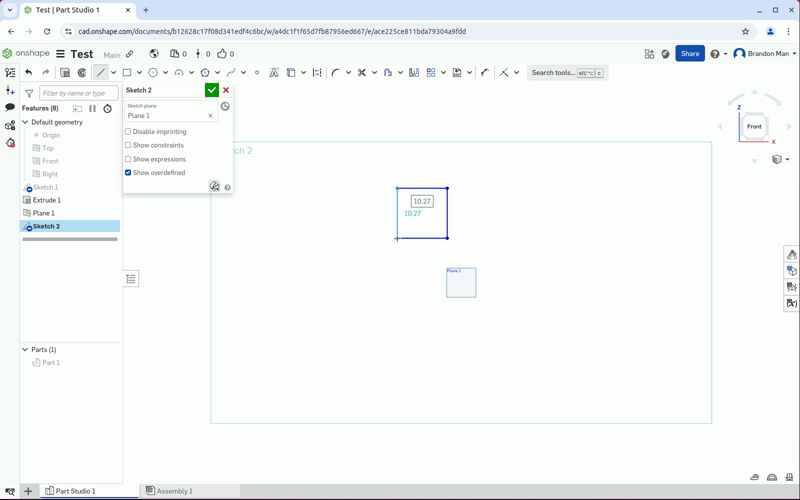
click(397, 238)
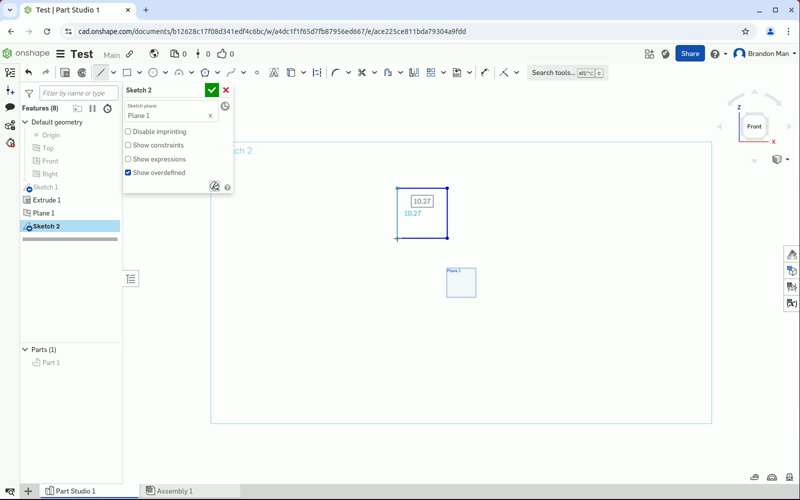
key(esc)
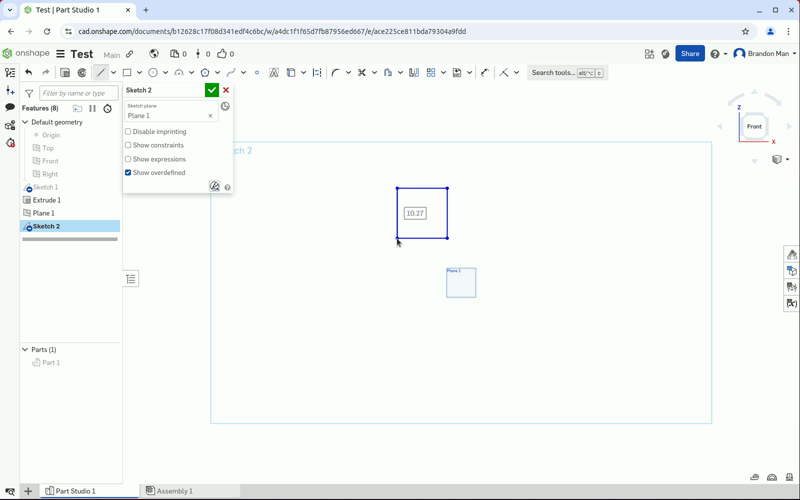
mouse_move(421, 198)
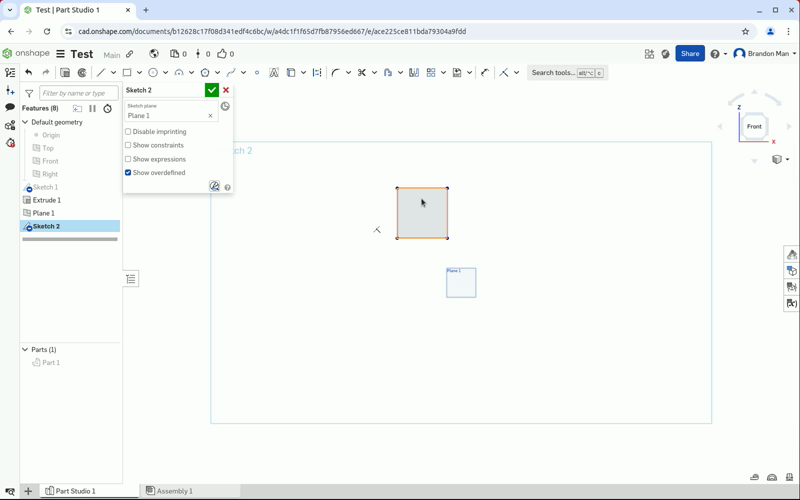
click(421, 198)
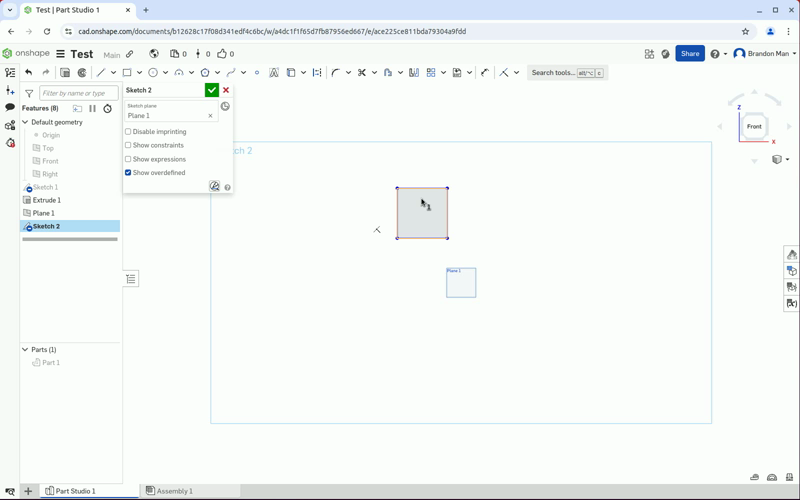
mouse_move(73, 352)
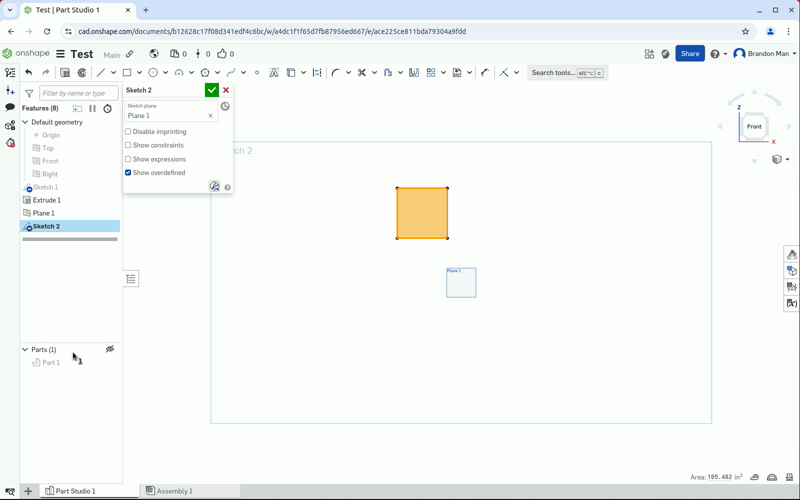
key(shift+y)
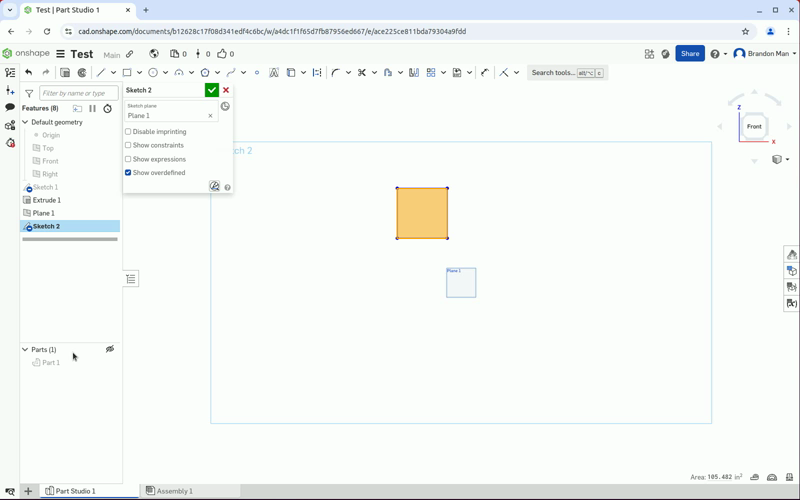
key(shift+e)
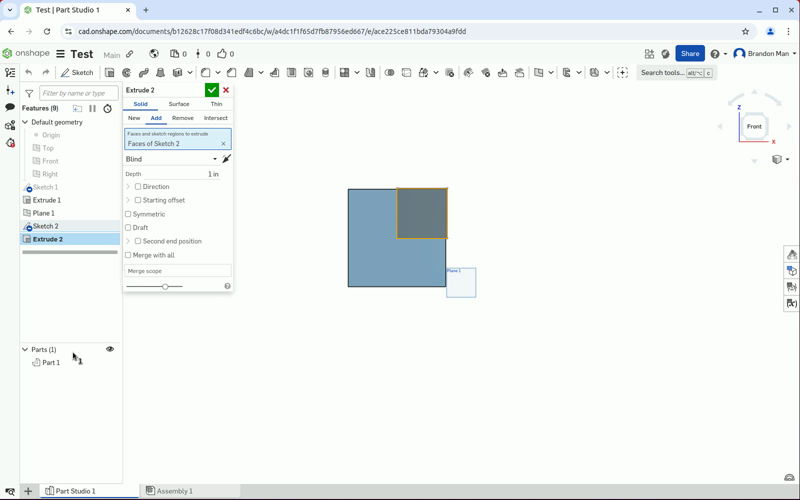
mouse_move(143, 106)
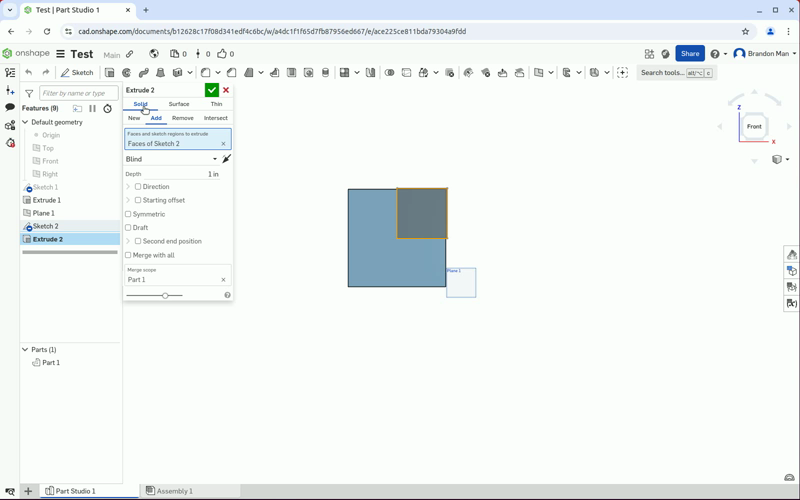
click(143, 106)
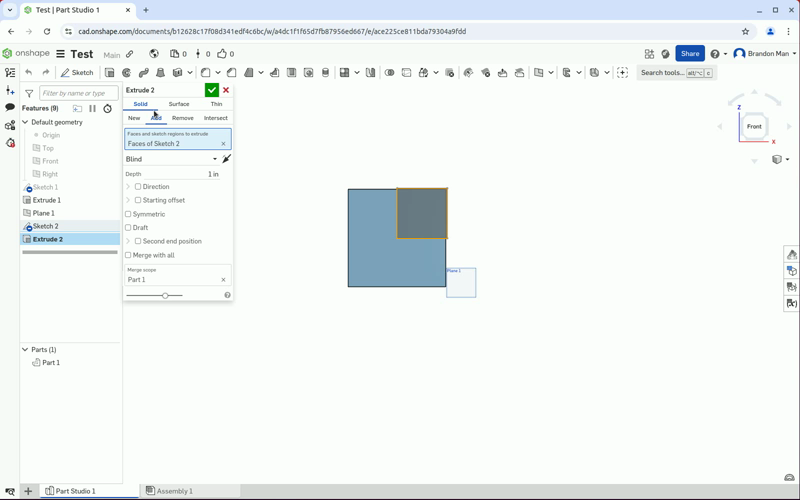
mouse_move(186, 120)
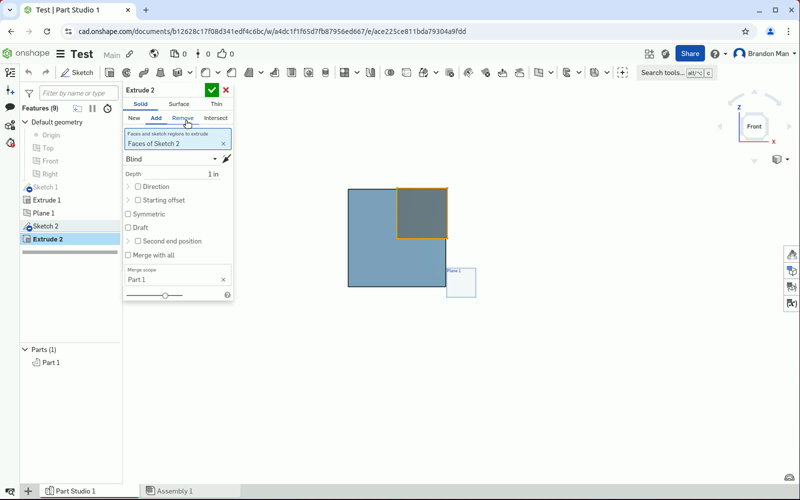
click(186, 120)
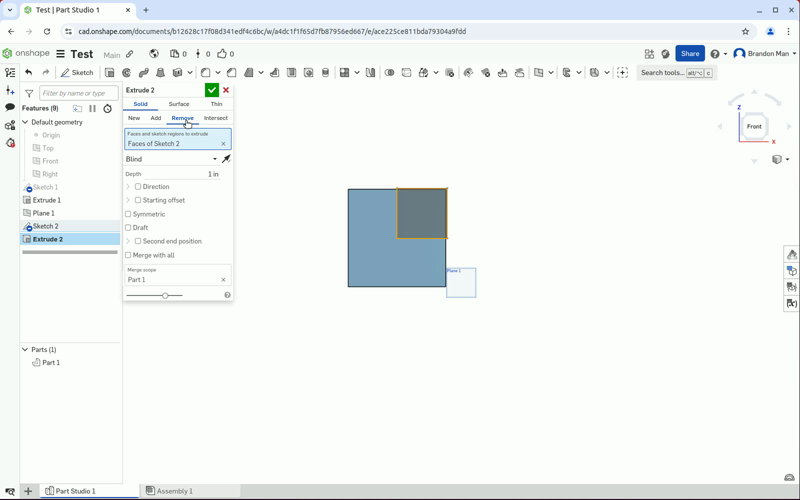
key(tab, 4)
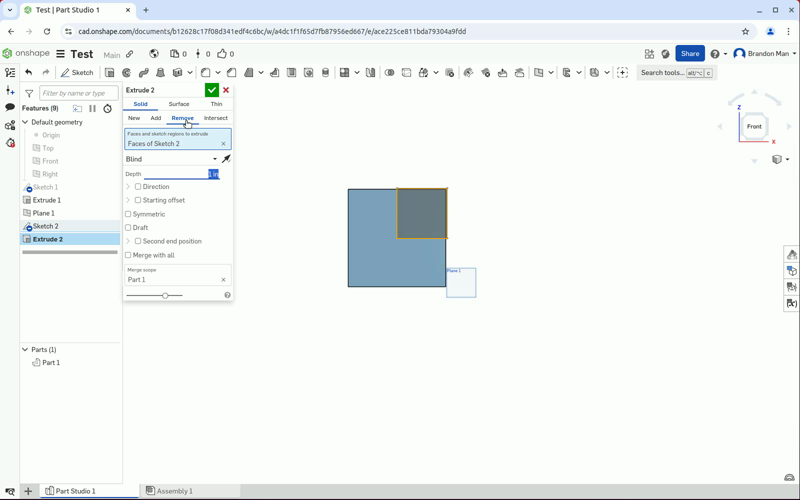
text(10.11)
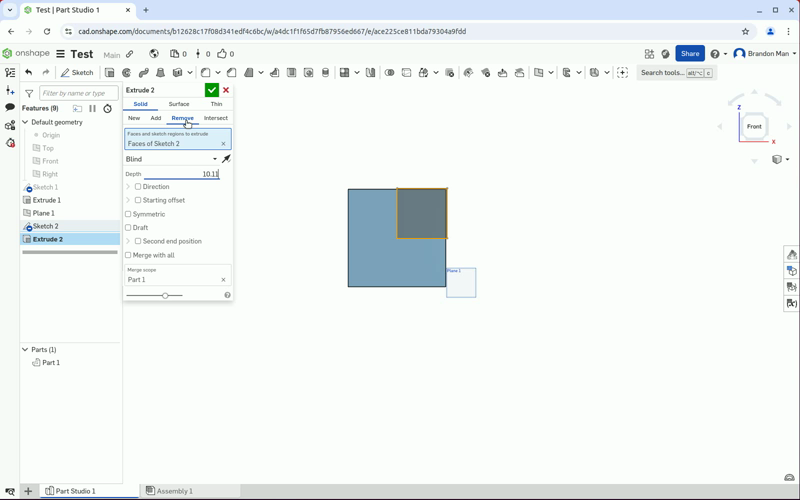
key(tab, 6)
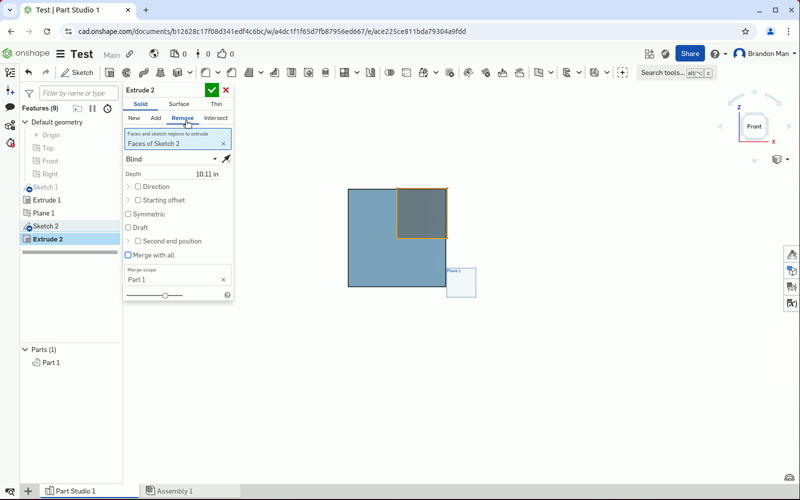
key(space)
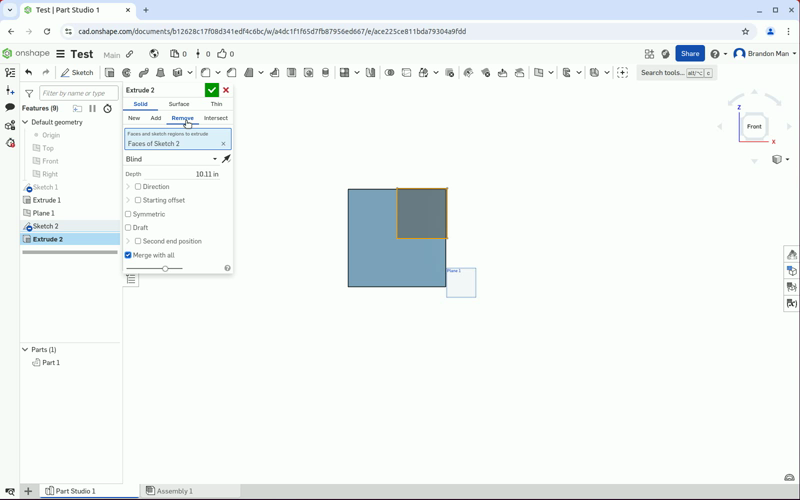
key(enter)
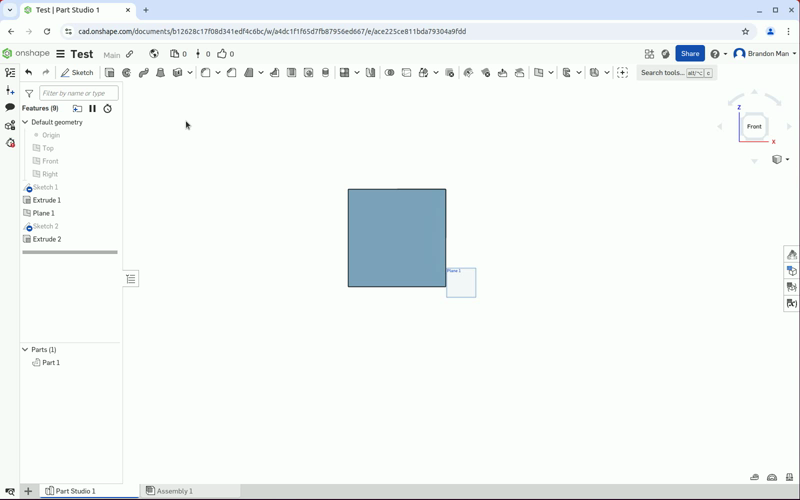
key(shift+h)
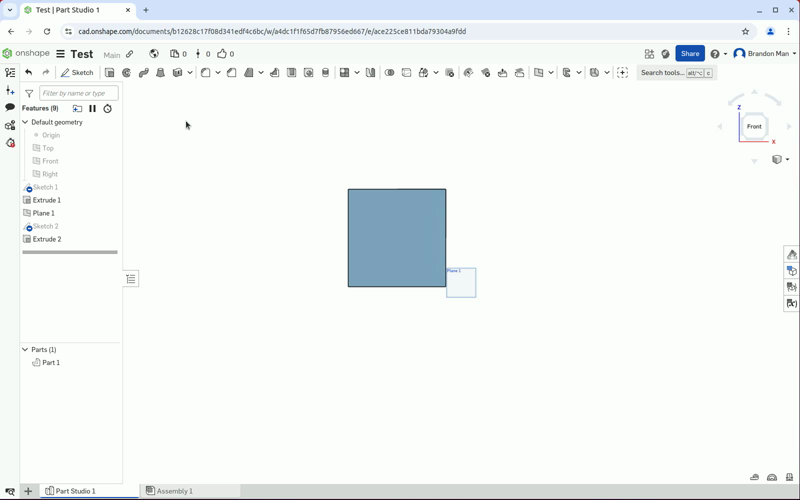
key(shift+h)
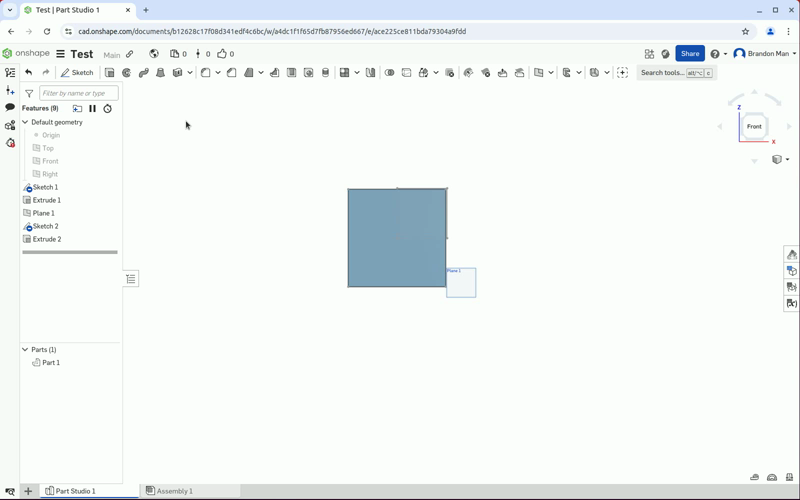
key(shift+7)
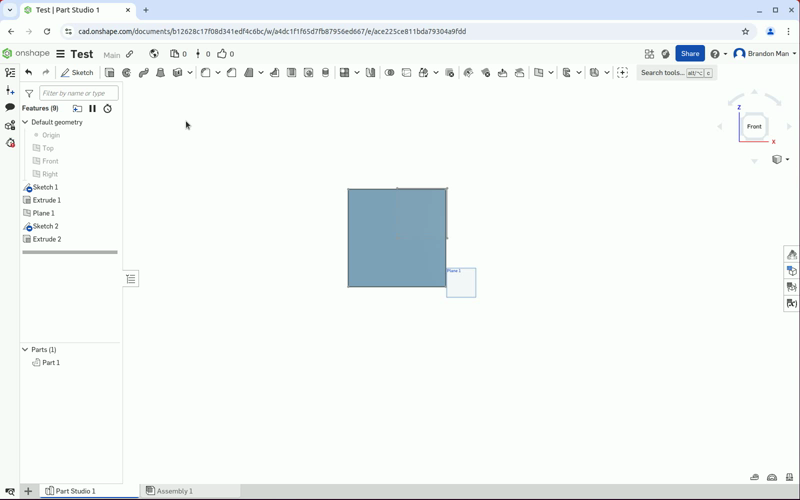
key(left, 2)
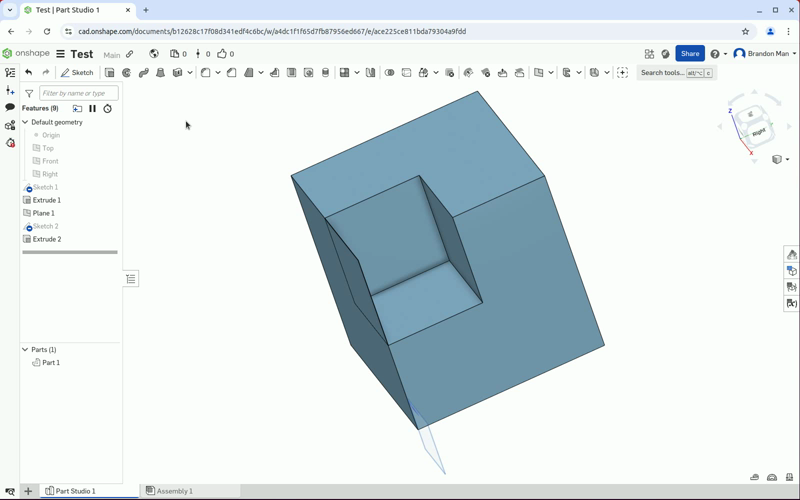
key(down, 2)
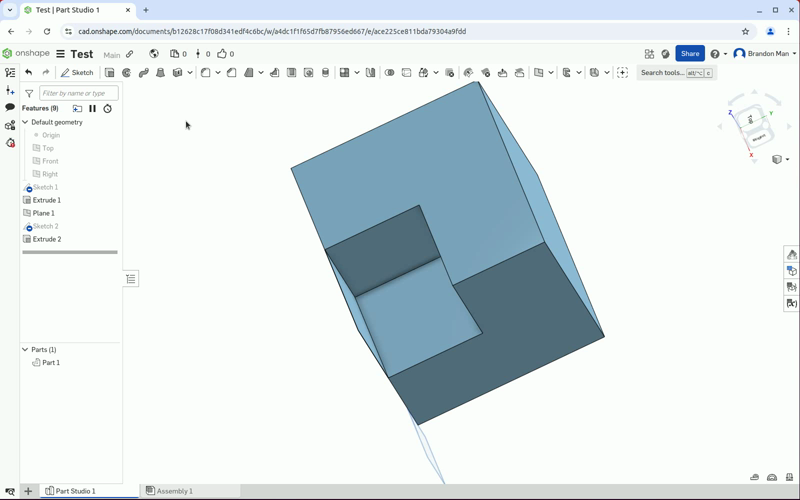
key(up, 2)
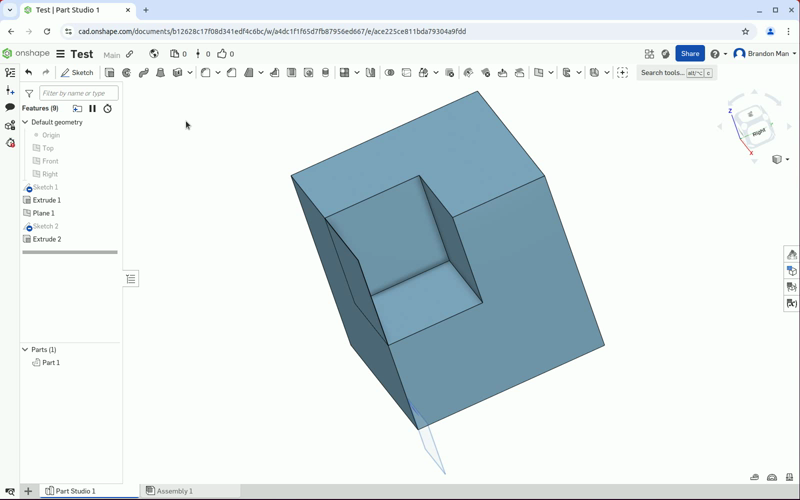
key(right, 2)
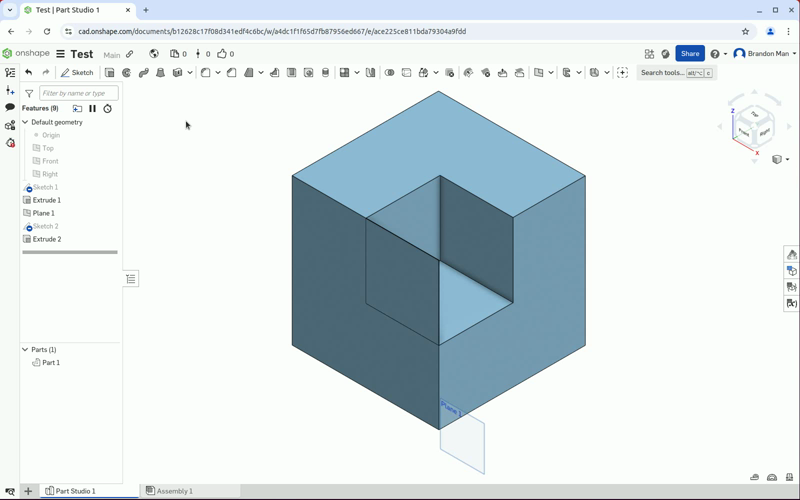
mouse_move(73, 189)
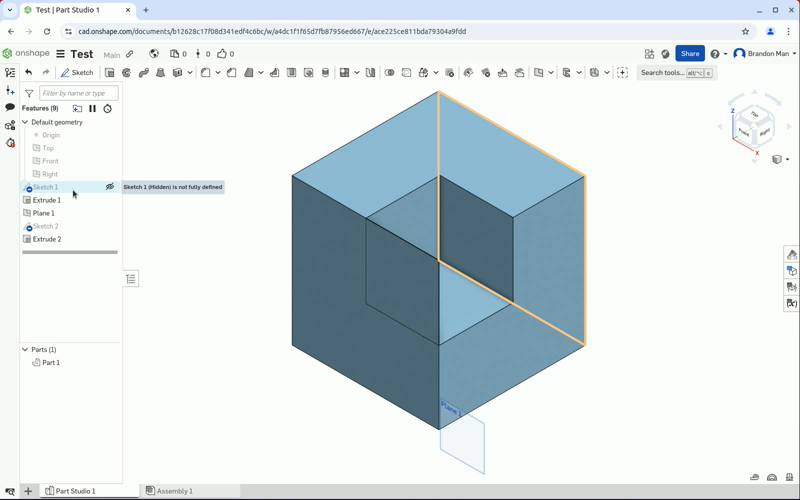
click(73, 189)